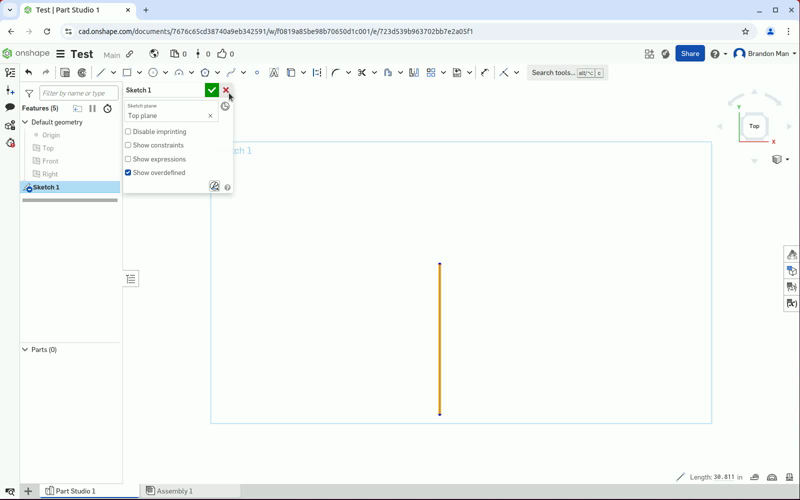
key(shift+h)
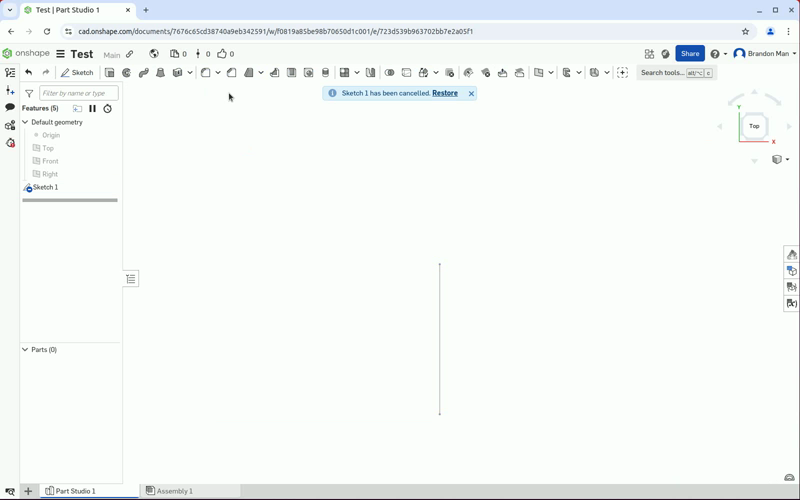
key(shift+s)
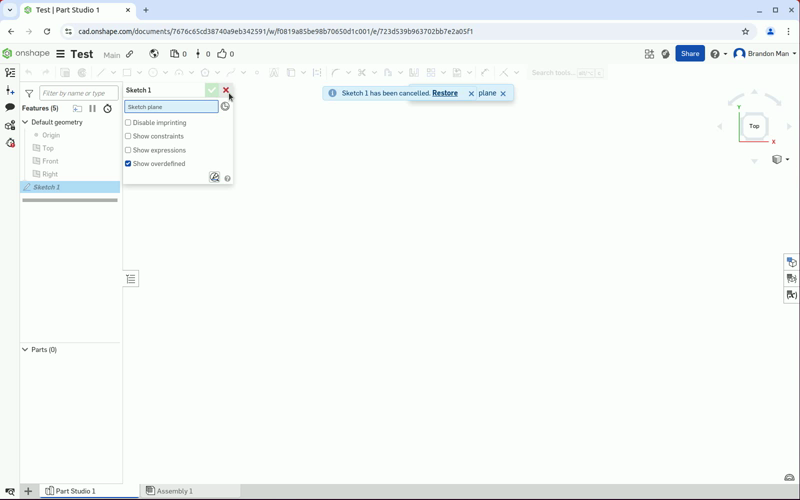
mouse_move(73, 150)
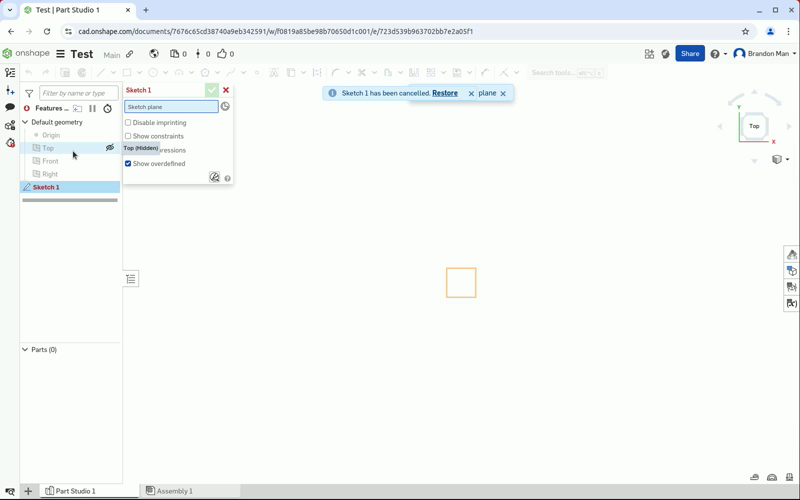
click(73, 150)
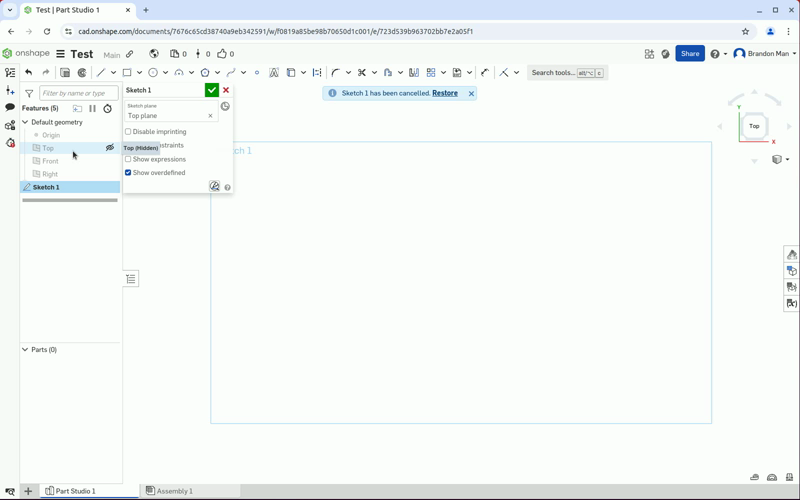
mouse_move(73, 352)
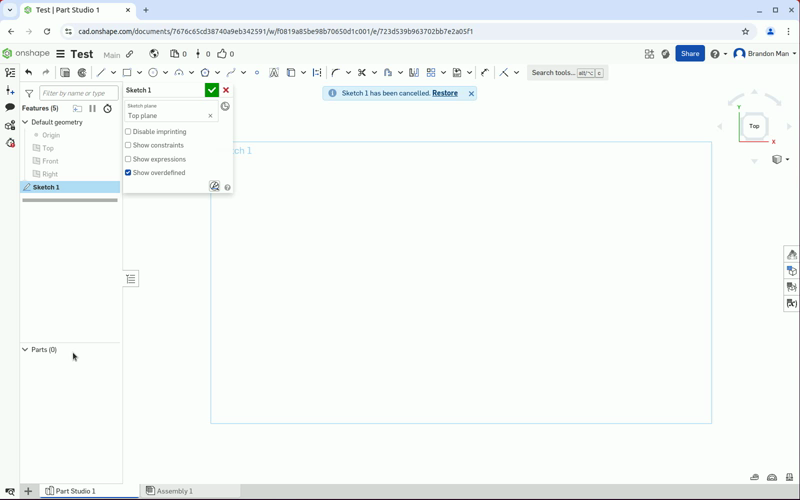
key(y)
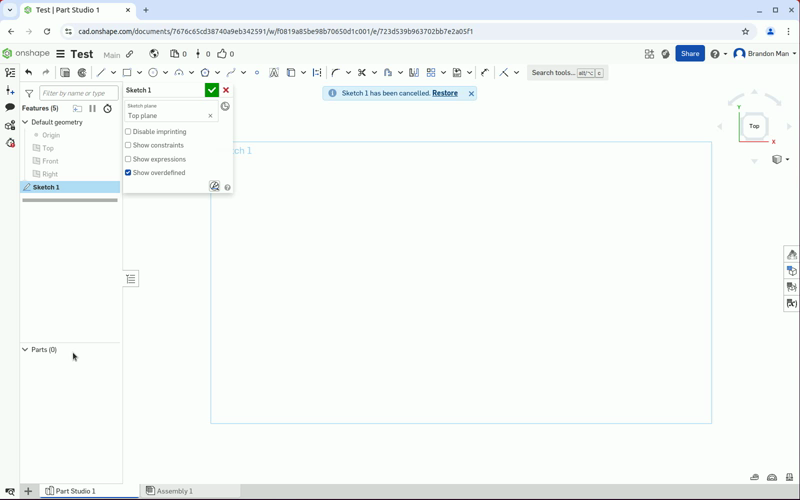
key(l)
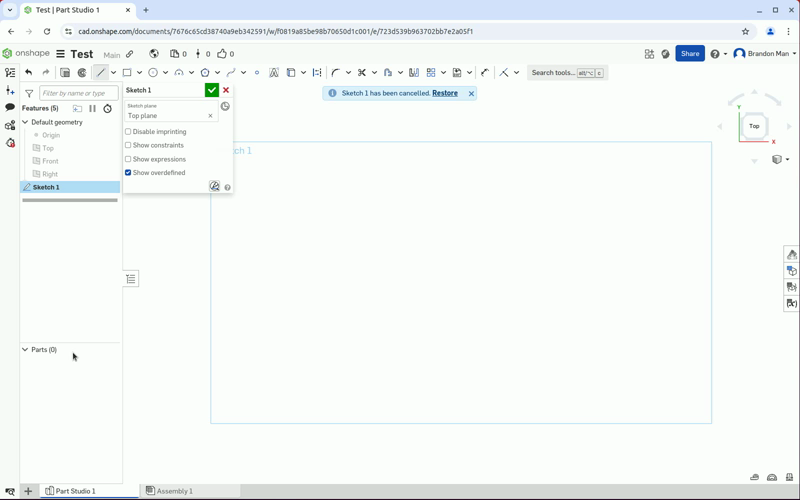
key_down(shift)
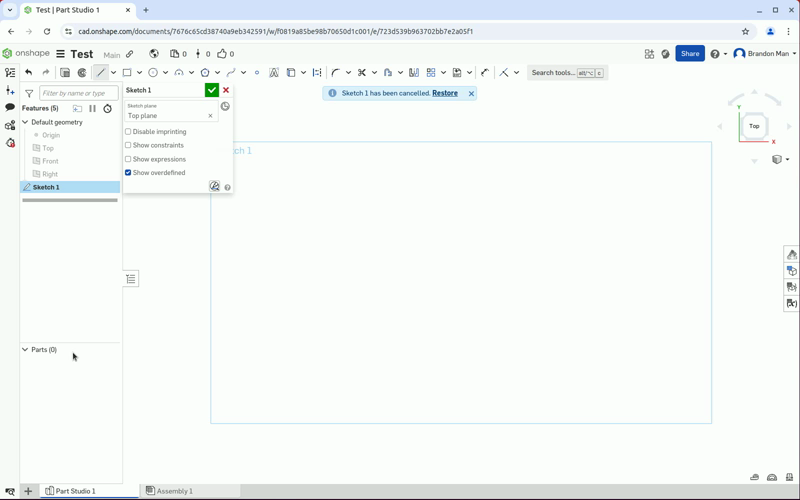
mouse_move(460, 351)
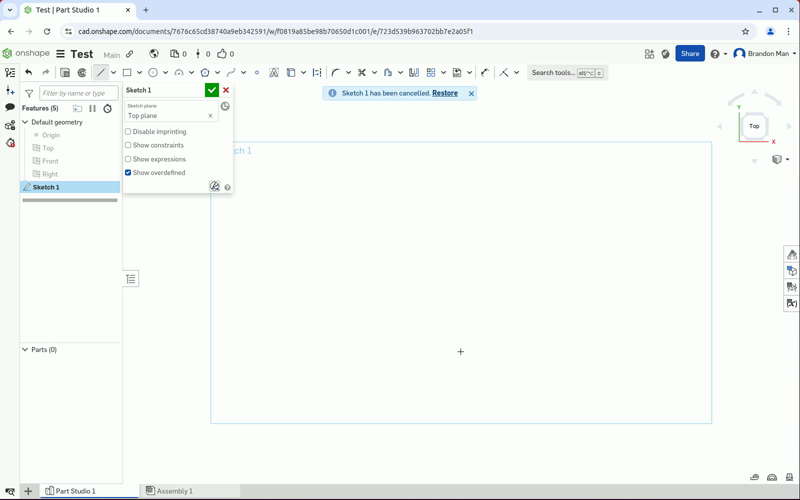
click(460, 351)
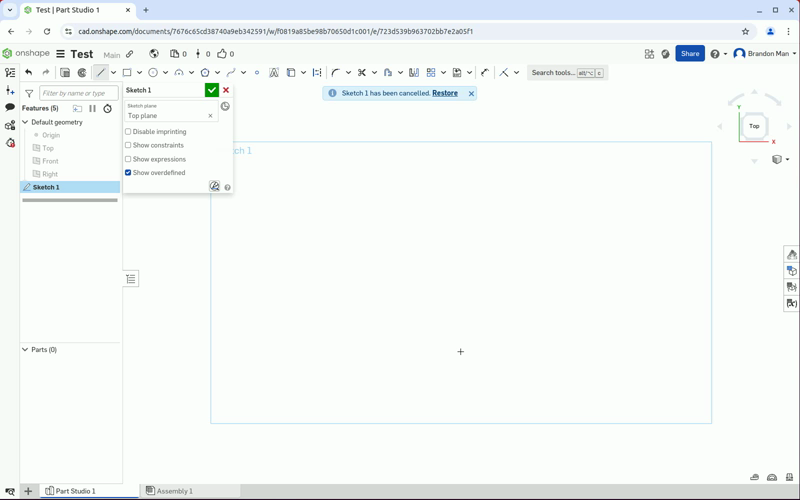
key_up(shift)
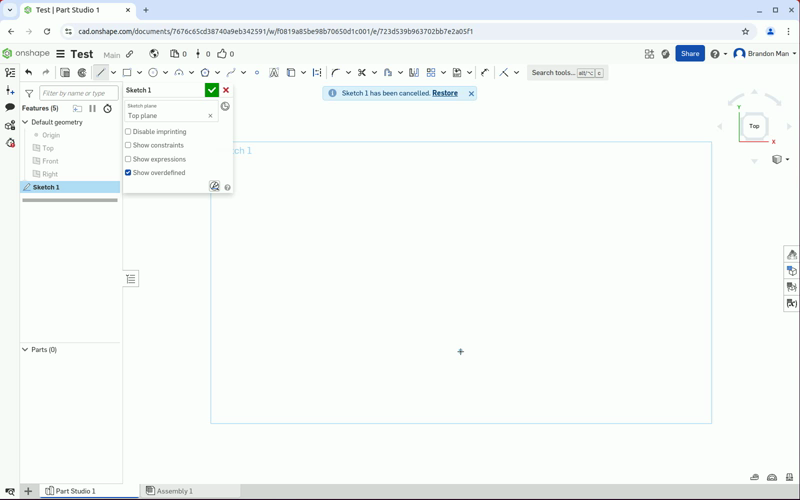
key_down(shift)
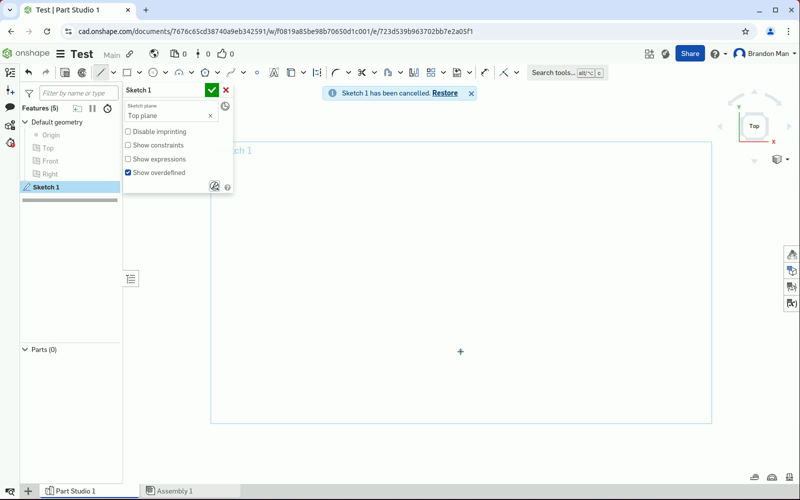
mouse_move(573, 351)
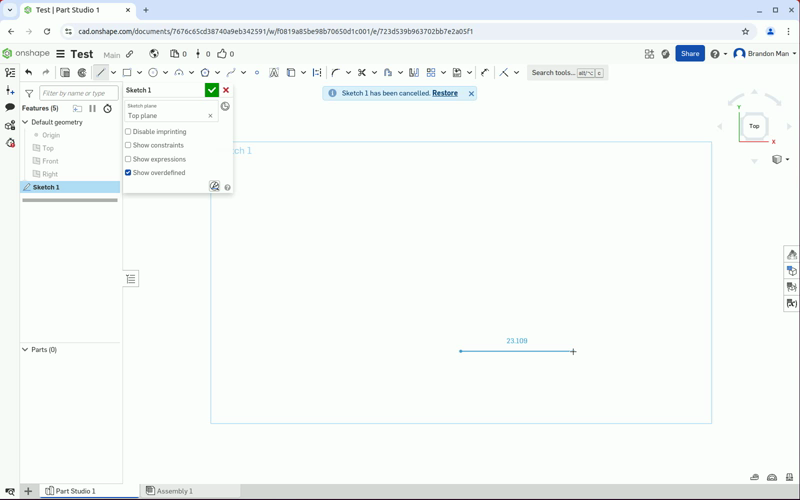
click(573, 351)
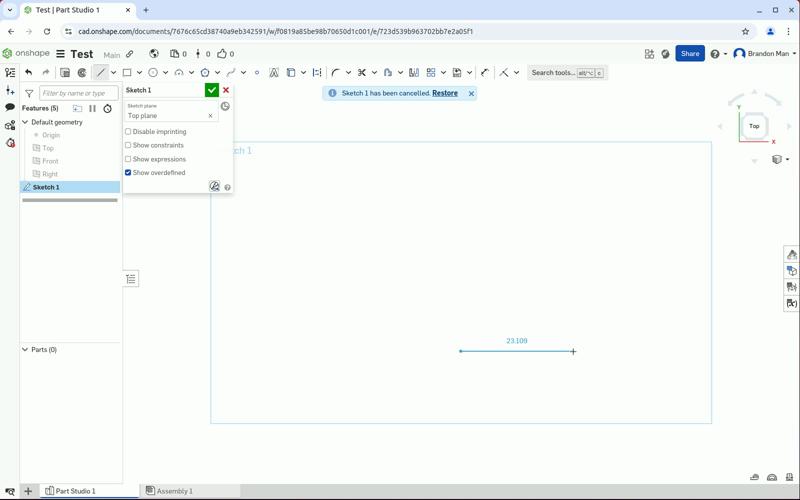
key_up(shift)
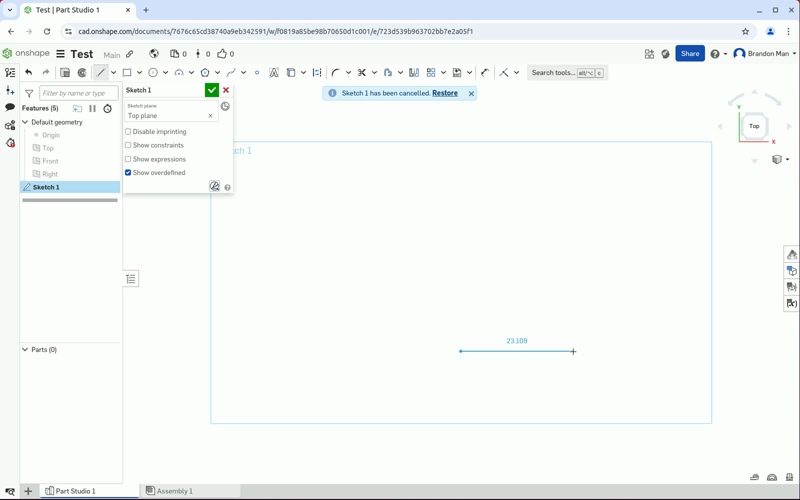
key_down(shift)
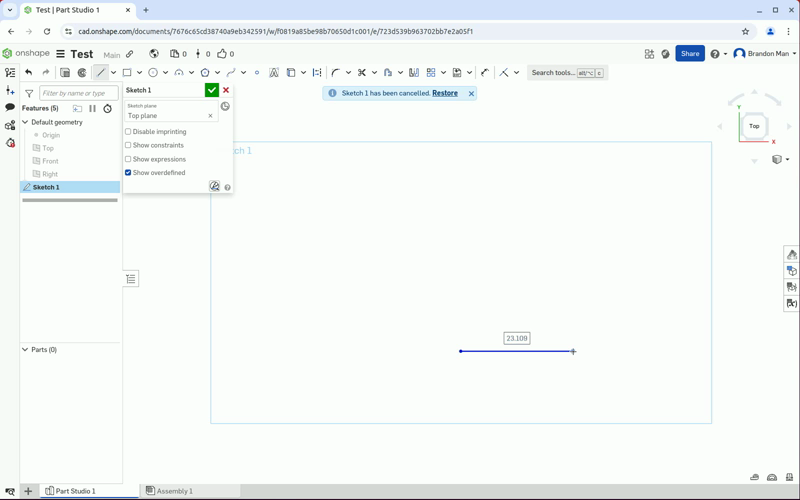
mouse_move(573, 283)
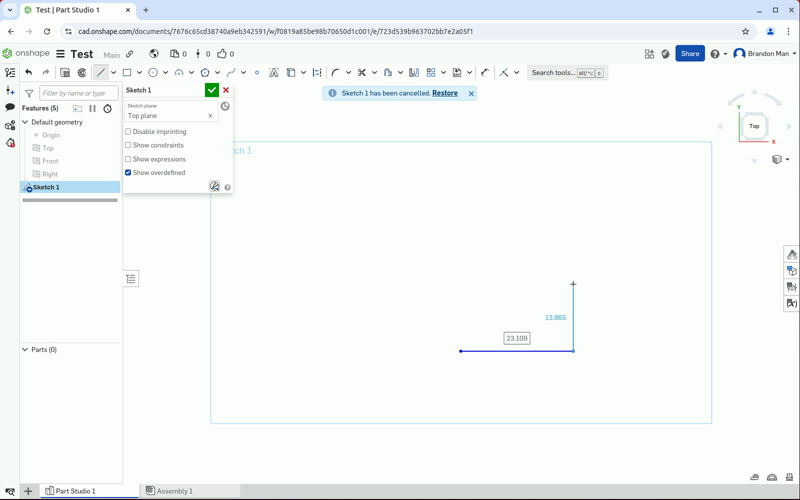
click(573, 283)
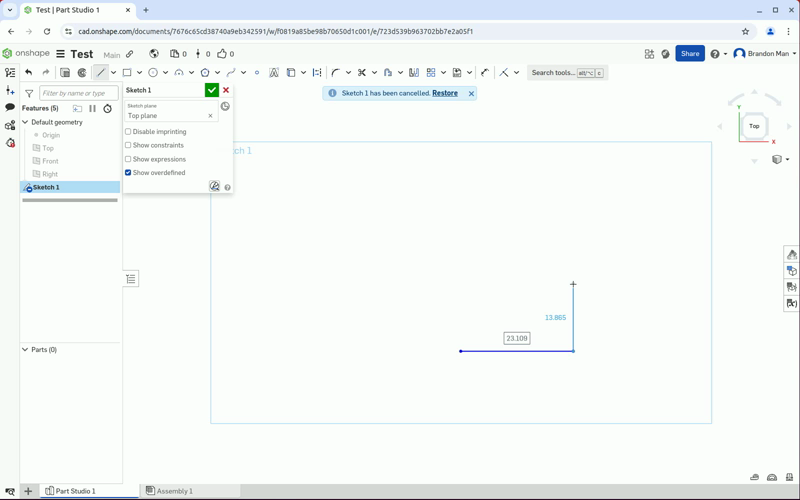
key_up(shift)
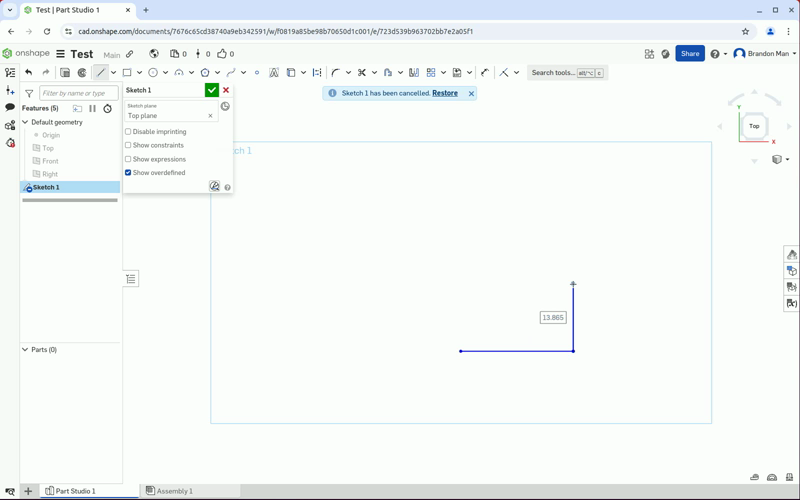
key_down(shift)
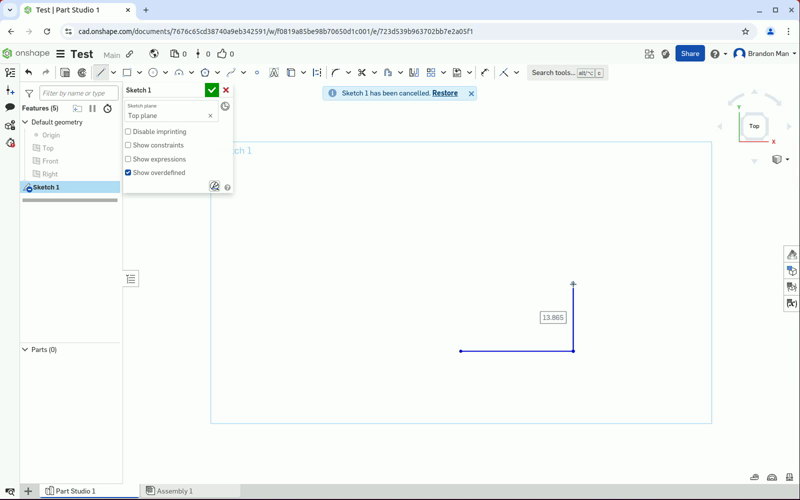
mouse_move(460, 283)
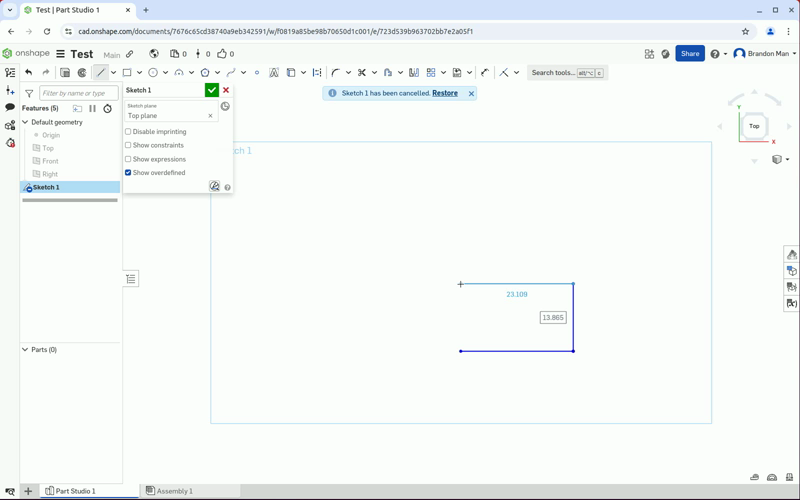
click(460, 283)
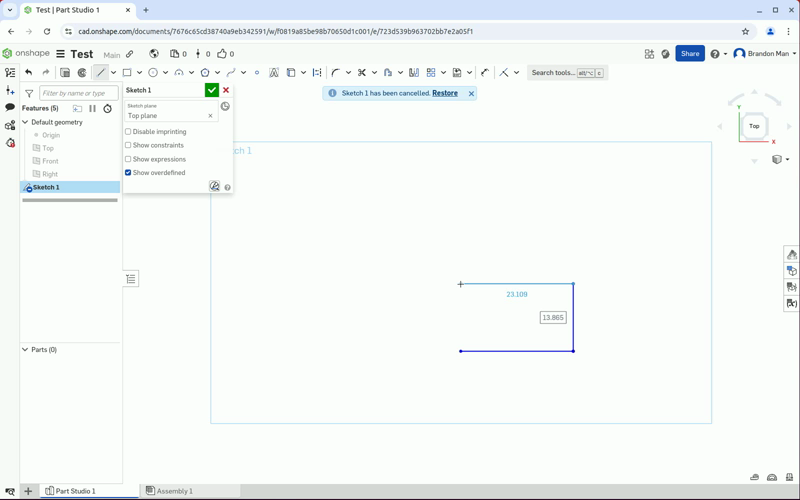
key_up(shift)
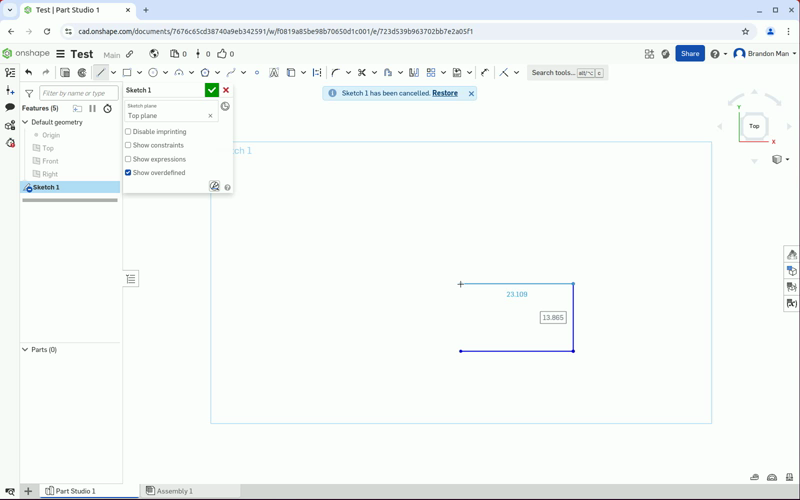
key_down(shift)
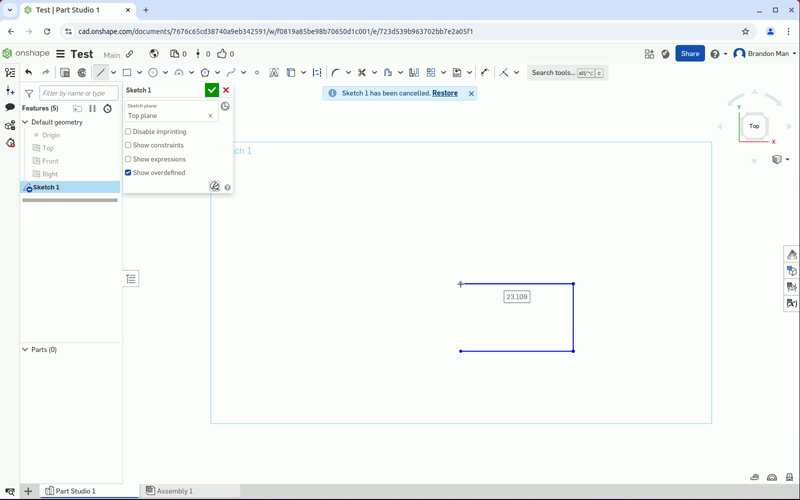
mouse_move(460, 351)
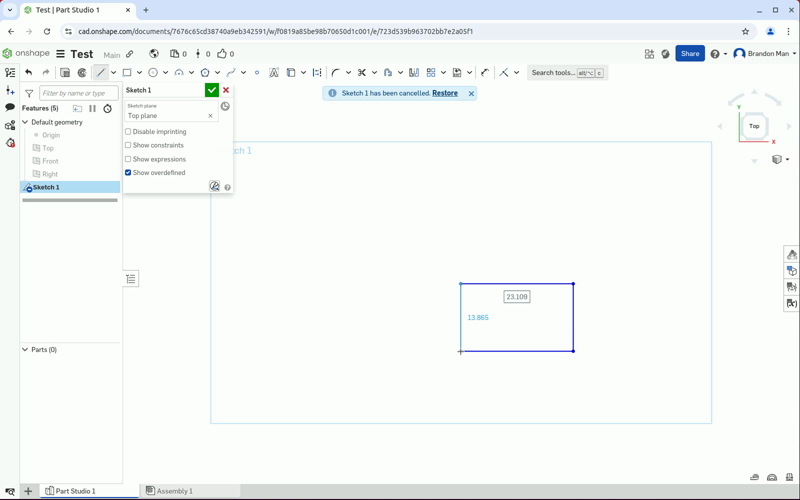
key_up(shift)
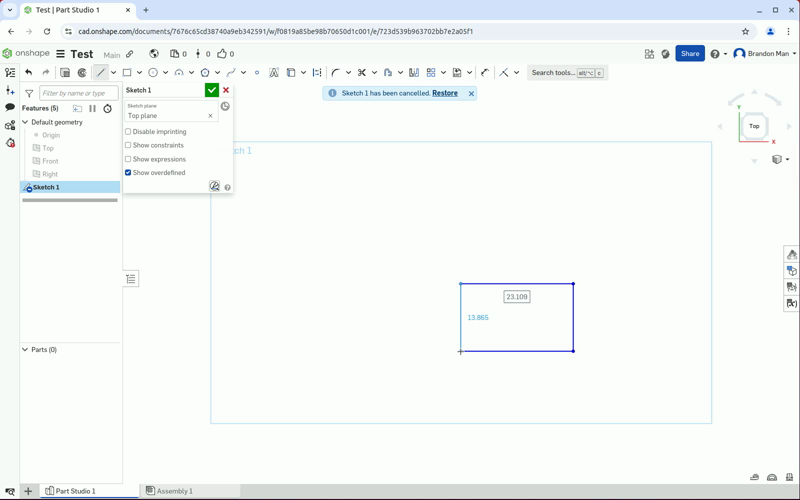
click(460, 351)
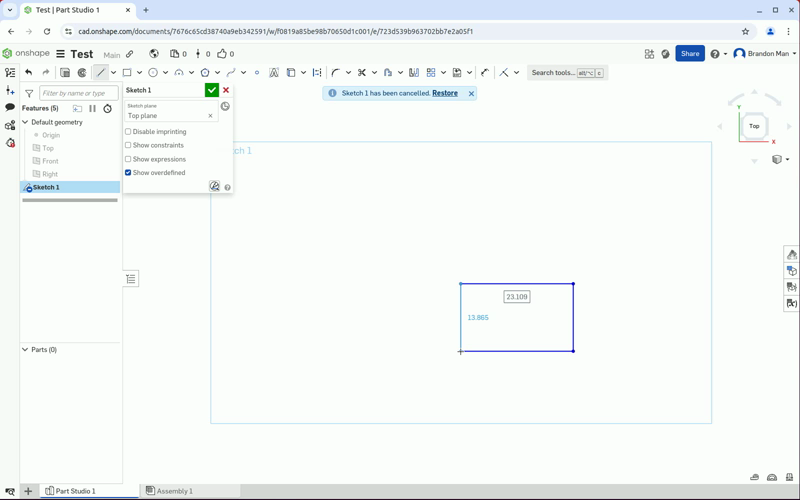
key(esc)
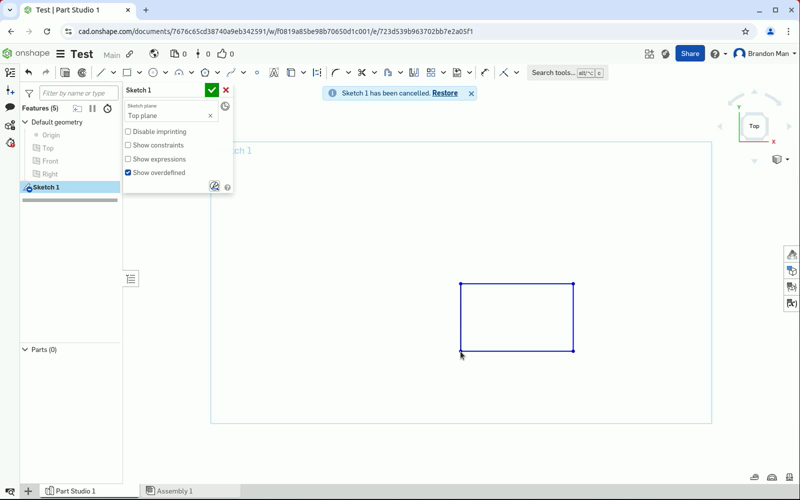
mouse_move(548, 308)
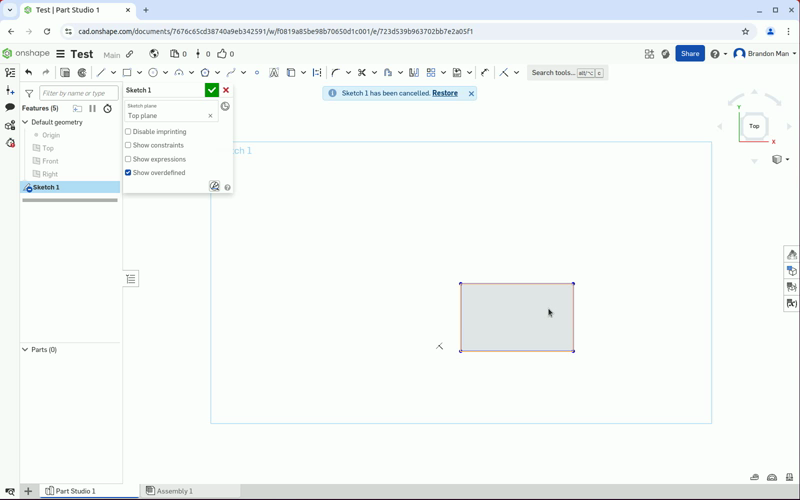
click(548, 308)
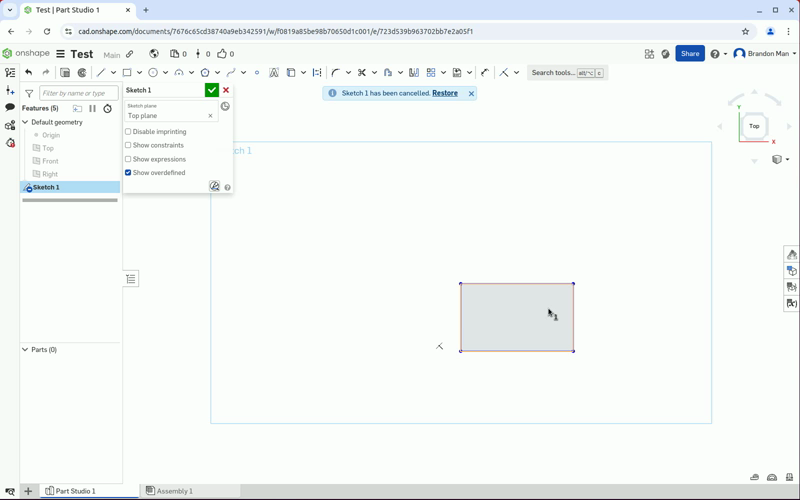
mouse_move(73, 352)
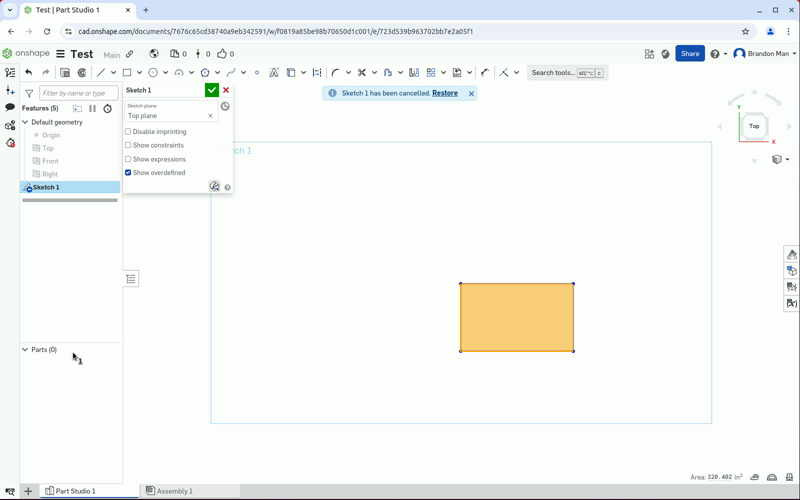
key(shift+y)
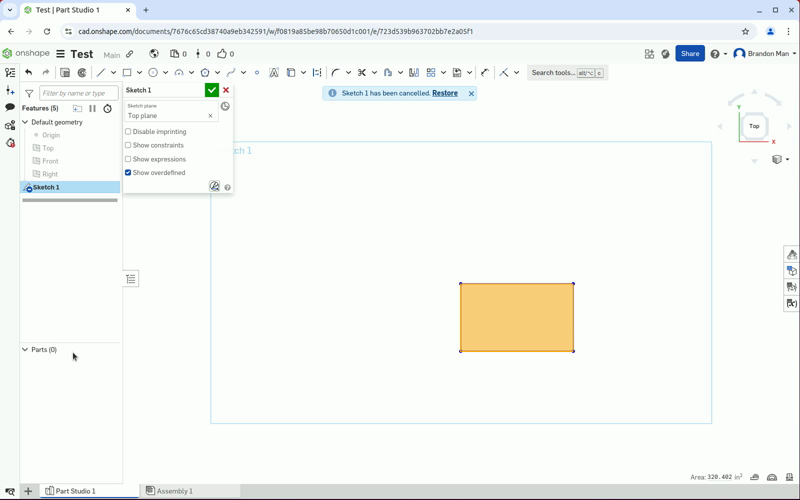
key(shift+e)
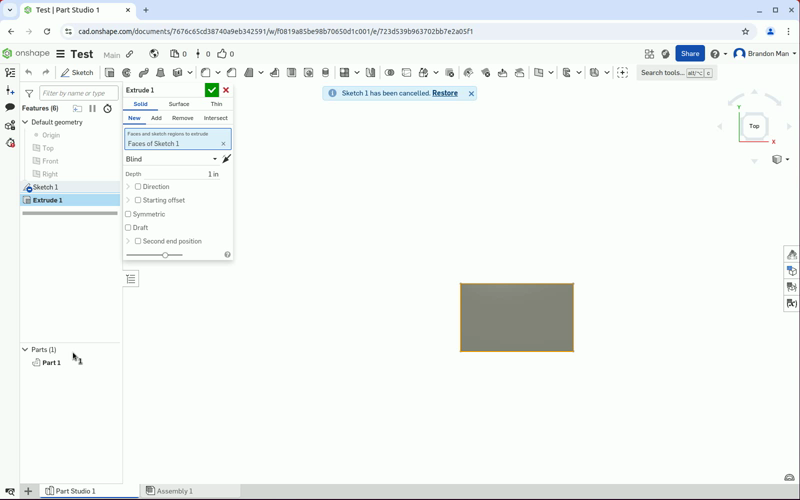
mouse_move(143, 106)
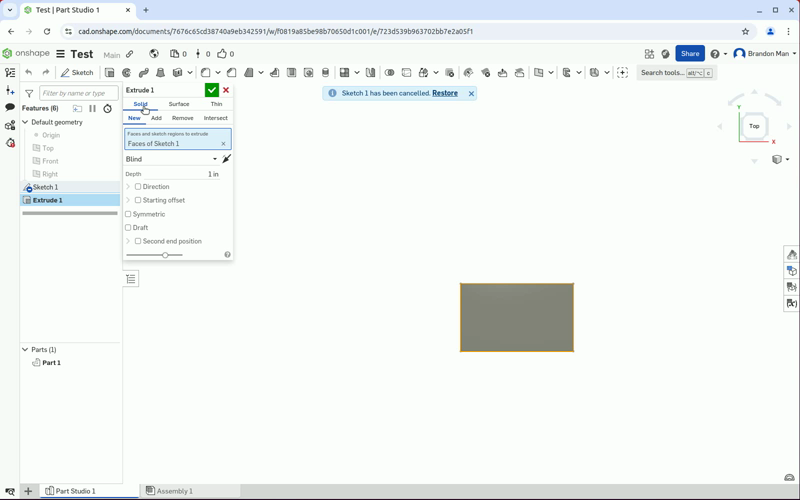
click(143, 106)
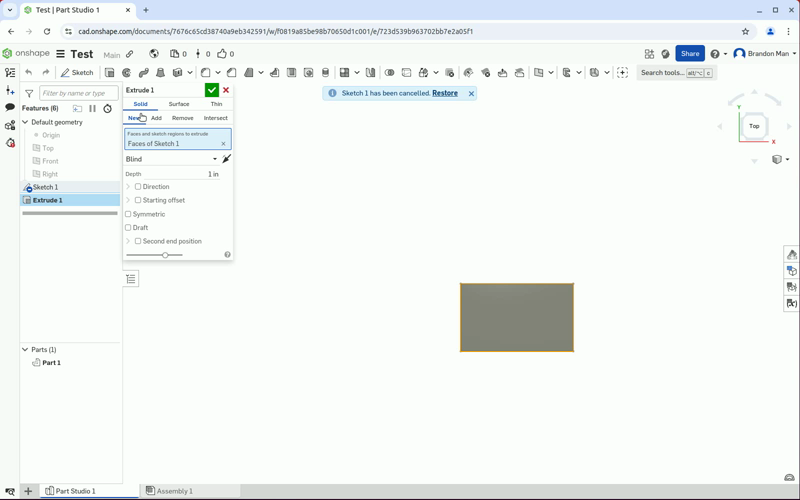
mouse_move(137, 120)
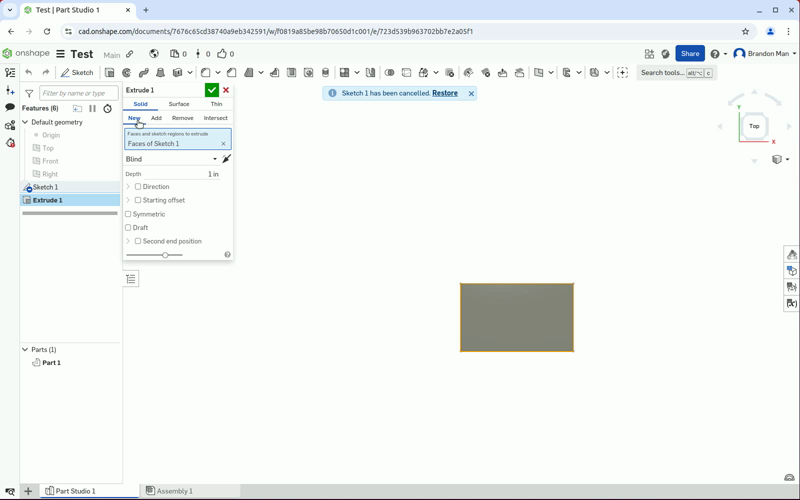
click(137, 120)
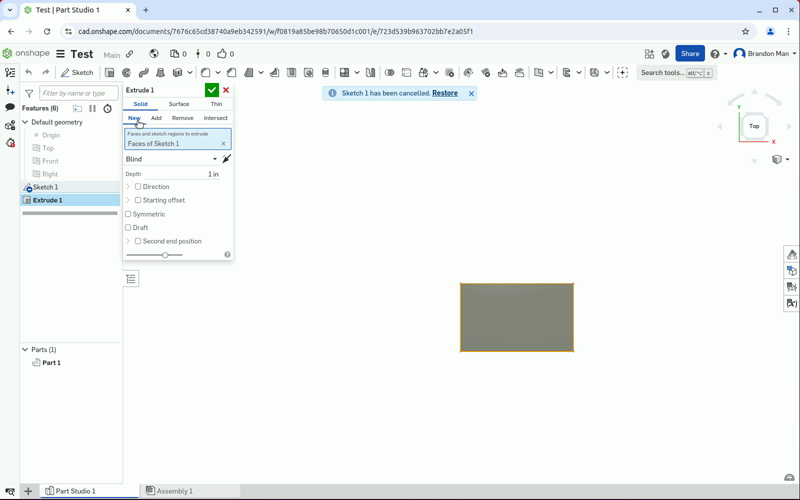
key(tab, 4)
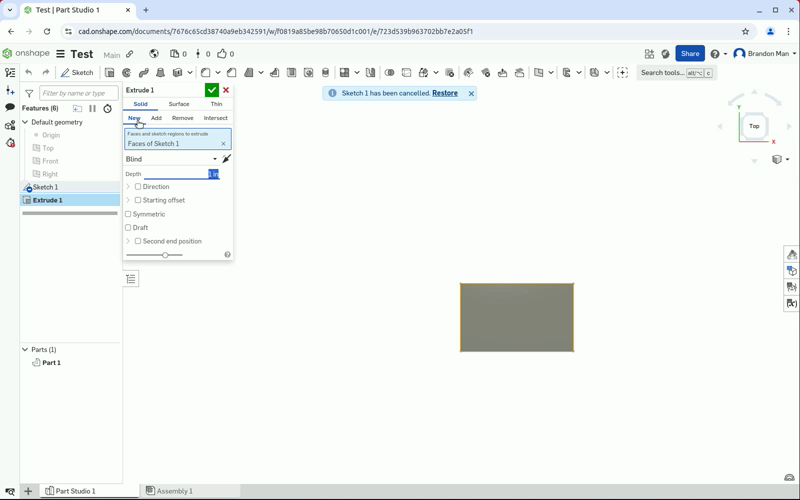
text(1.444)
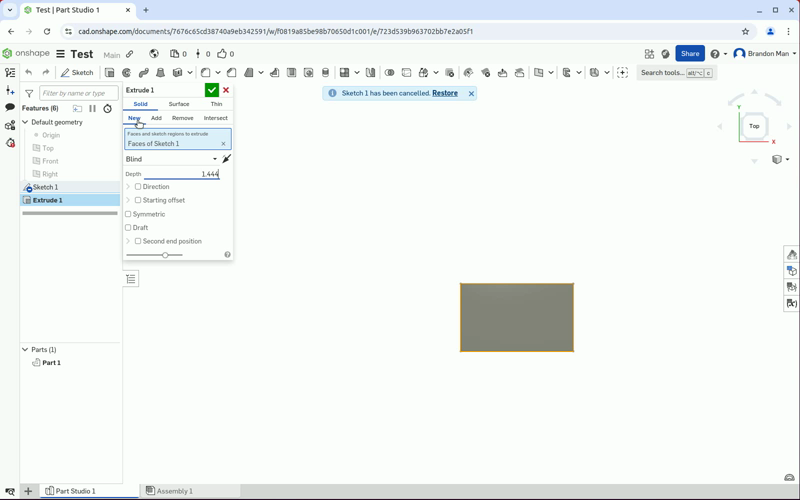
key(enter)
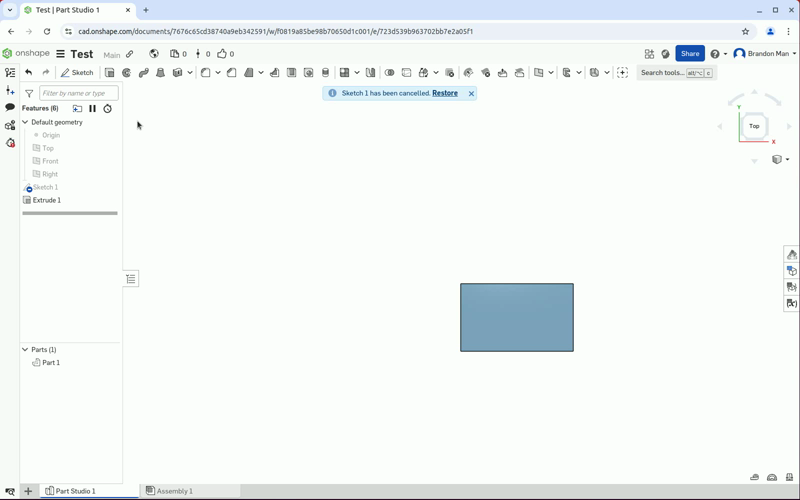
key(shift+h)
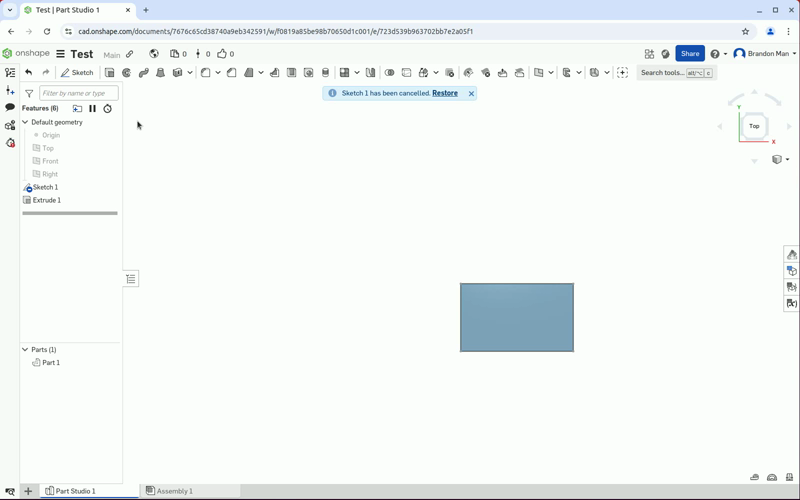
key(shift+h)
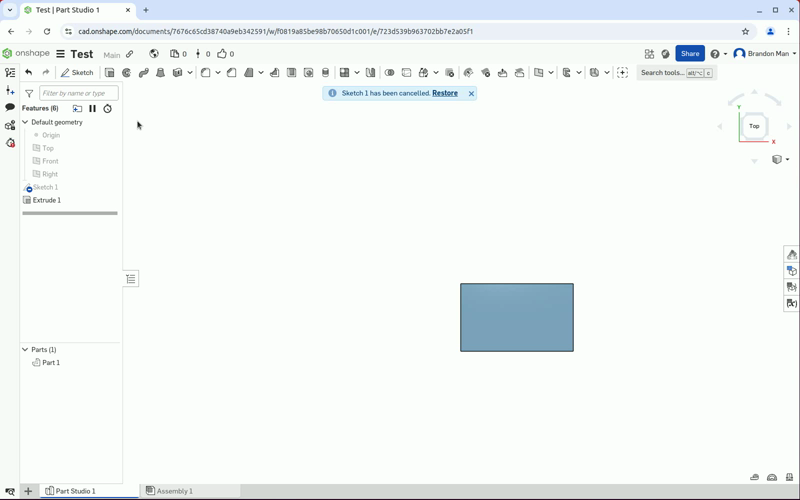
mouse_move(73, 189)
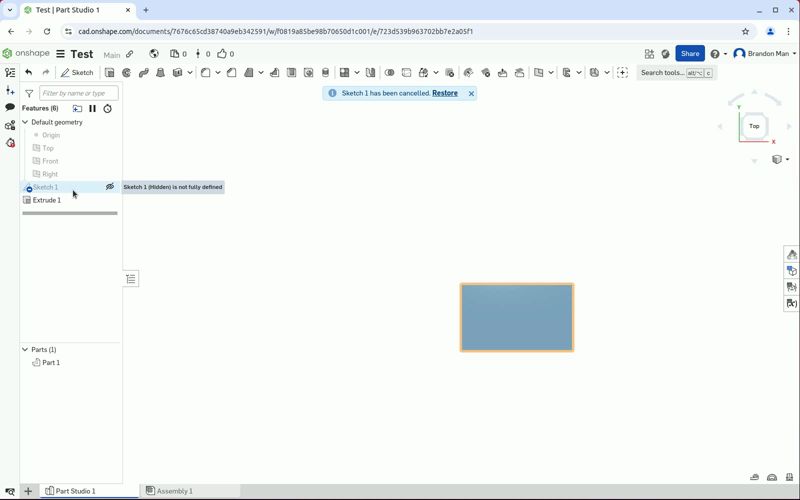
click(73, 189)
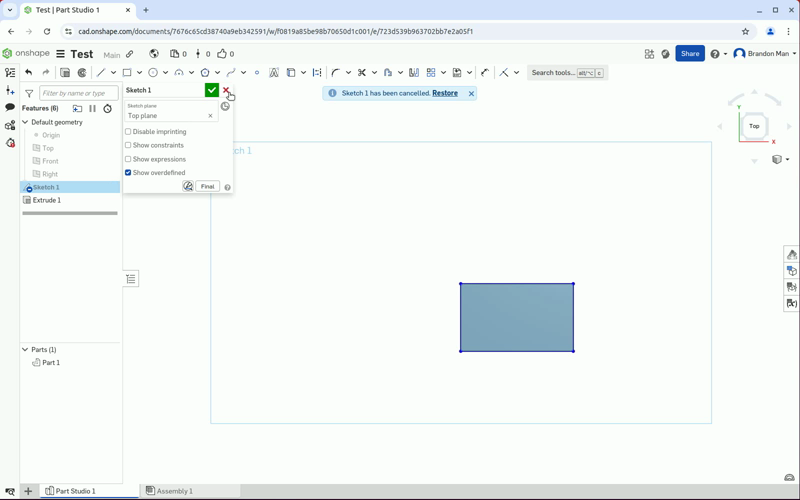
mouse_move(229, 92)
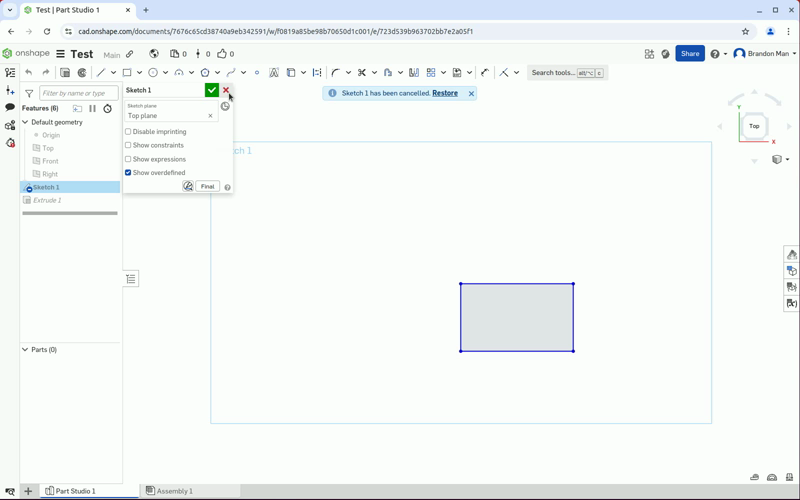
click(229, 92)
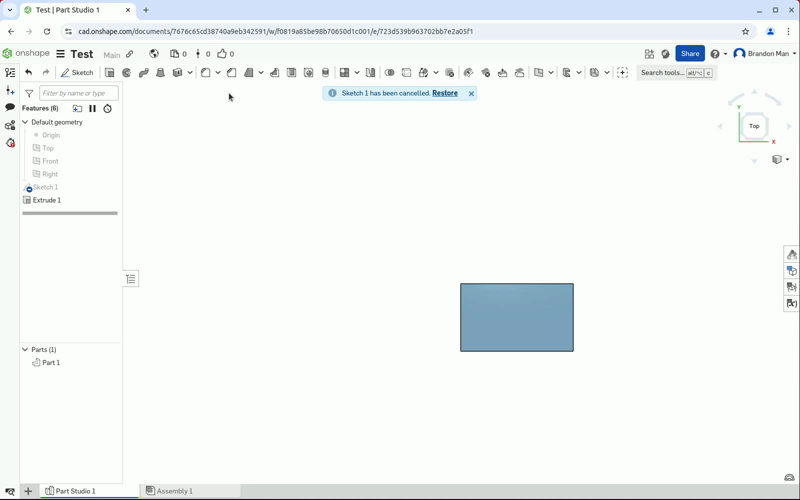
mouse_move(541, 75)
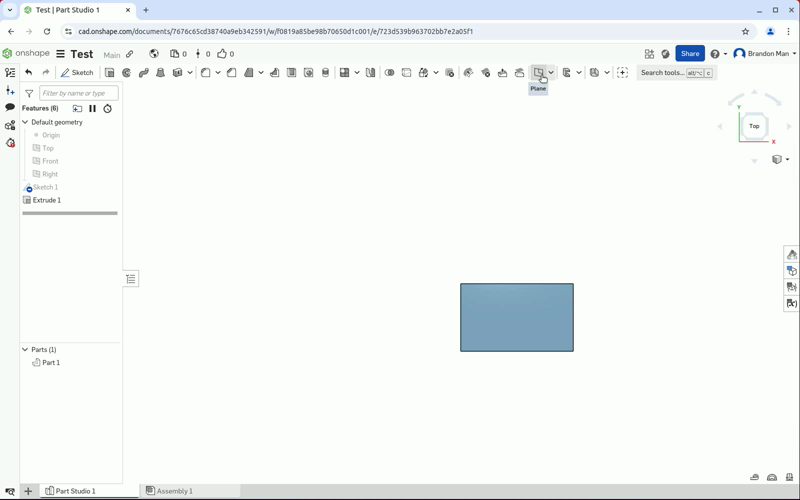
click(541, 75)
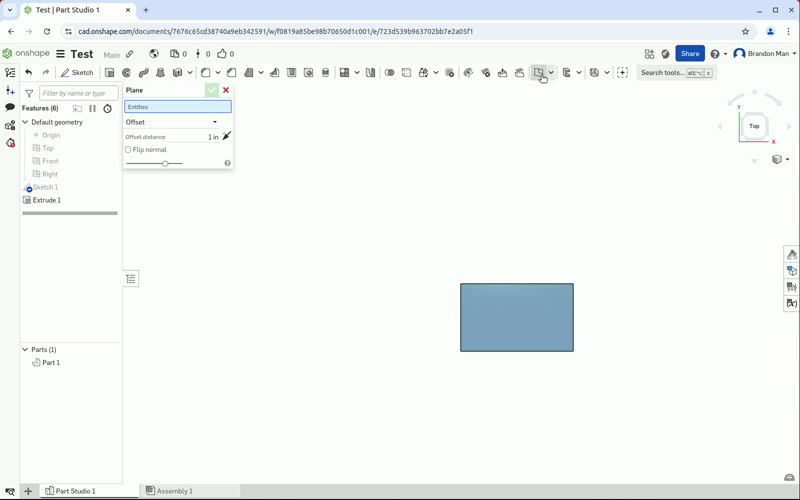
mouse_move(73, 150)
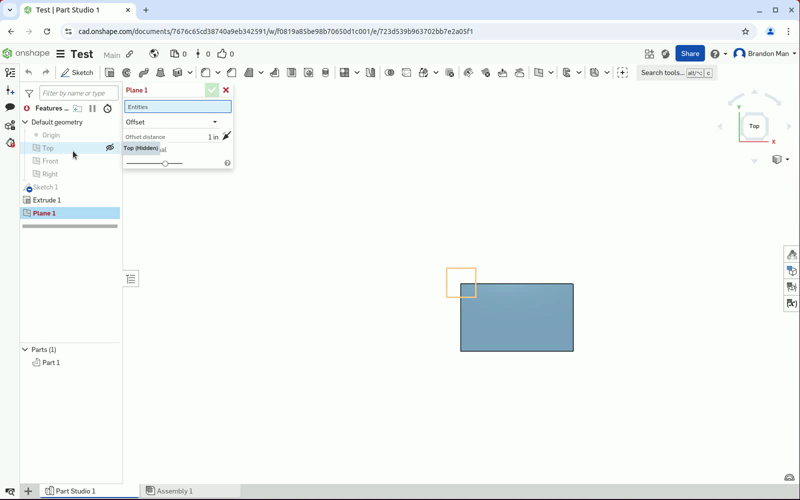
click(73, 150)
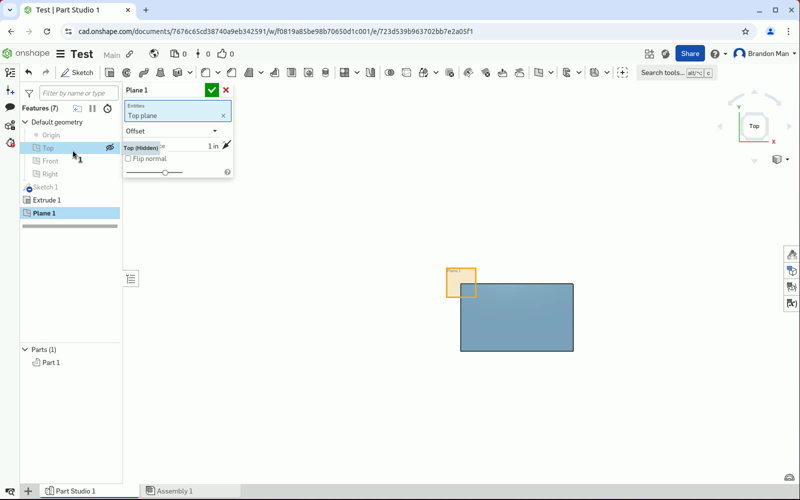
key(tab, 2)
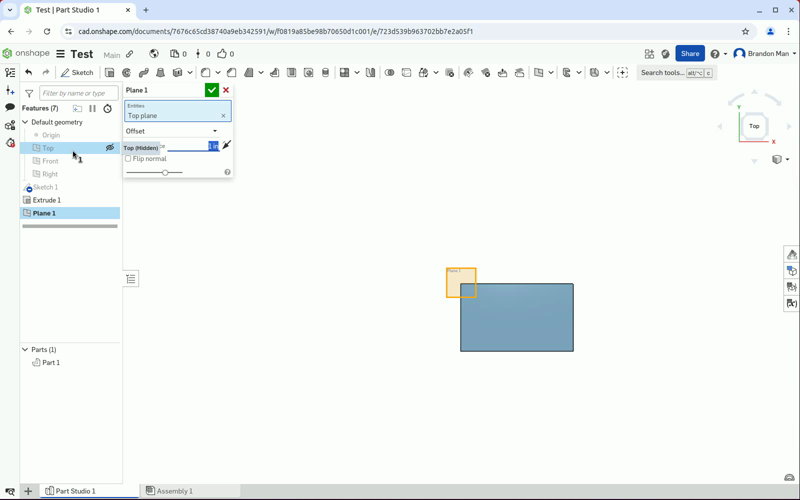
text(1.448)
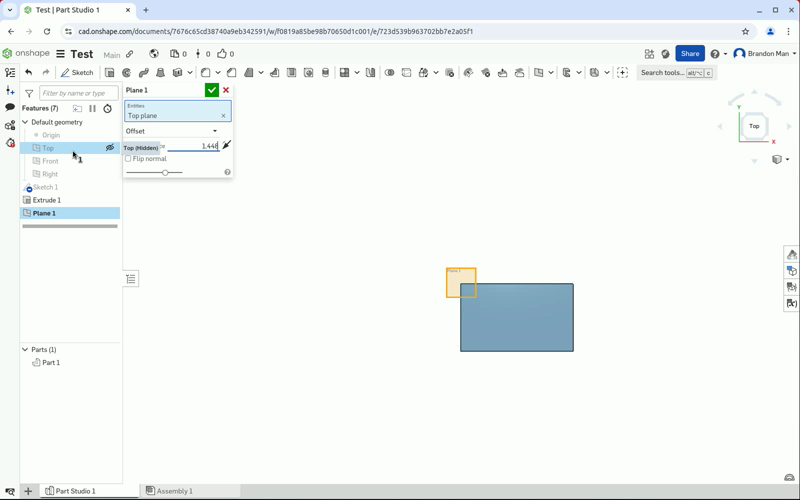
key(enter, 2)
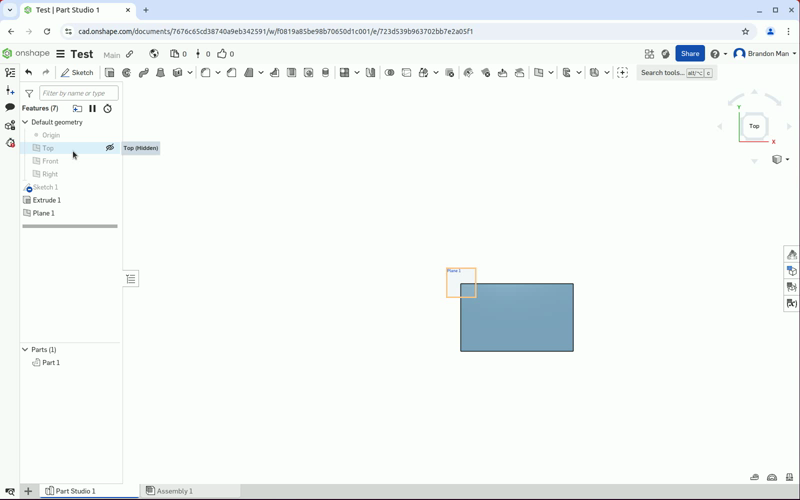
key(shift+s)
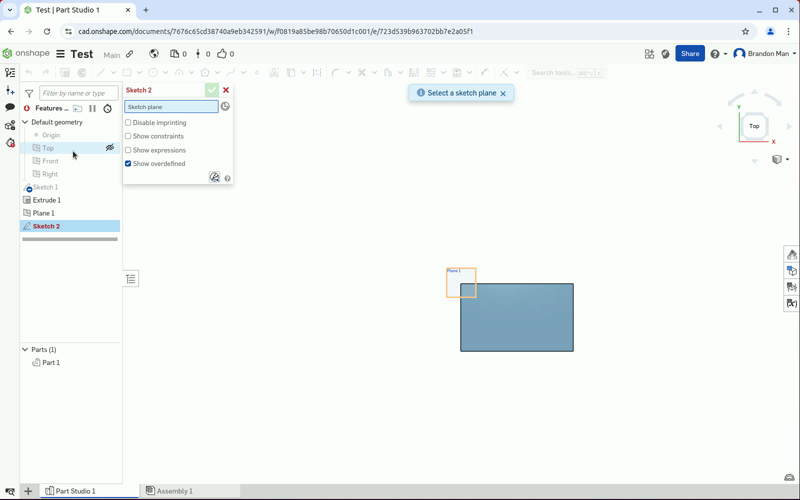
mouse_move(73, 215)
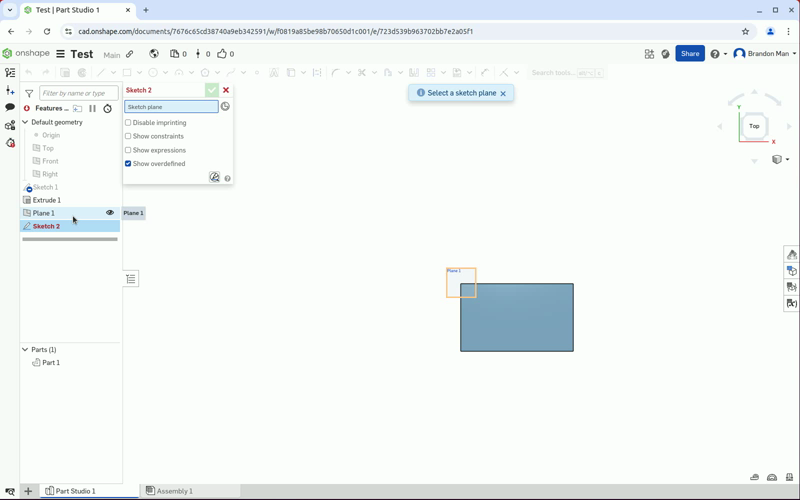
click(73, 215)
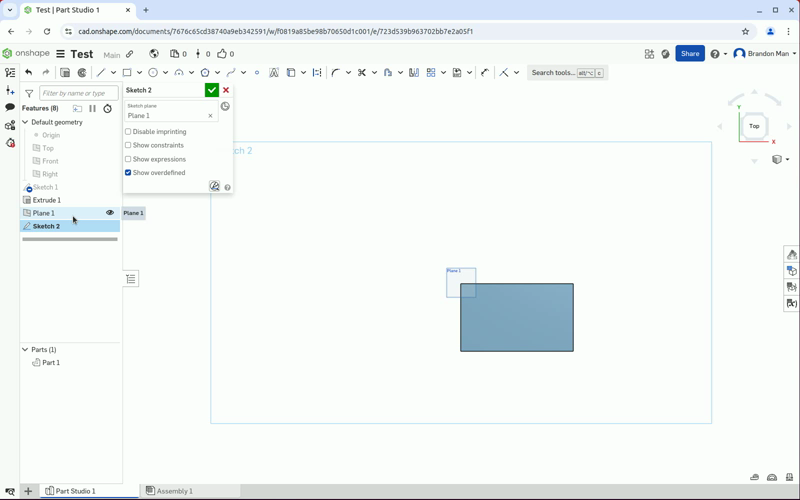
mouse_move(73, 352)
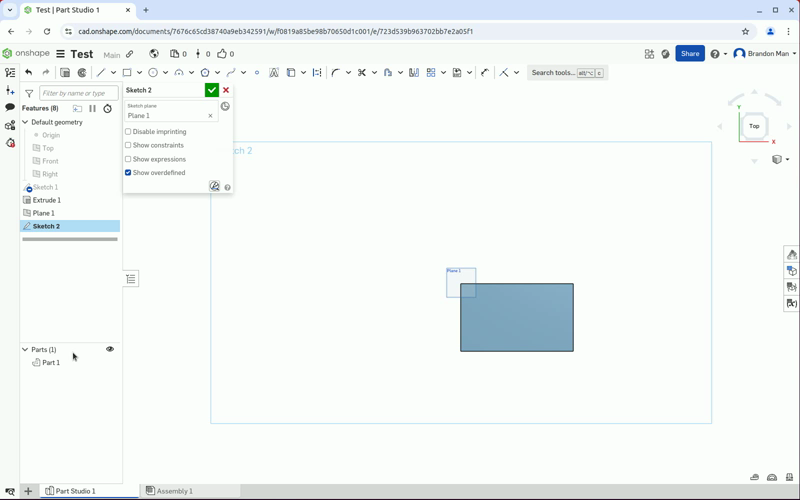
key(y)
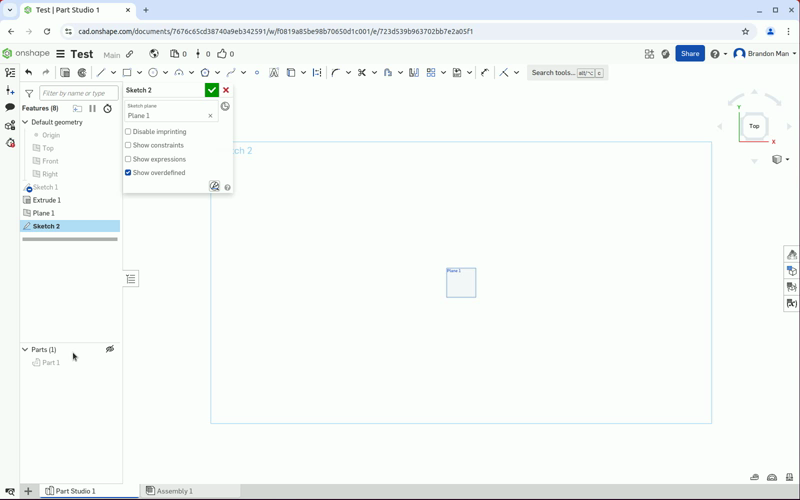
key(l)
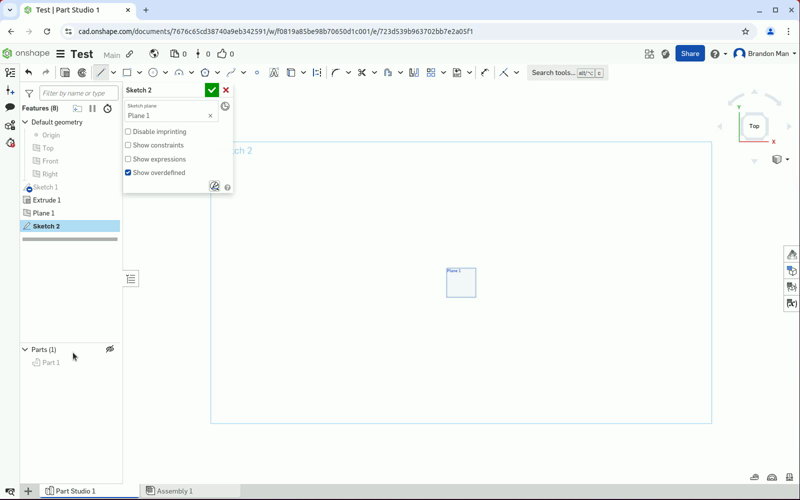
key_down(shift)
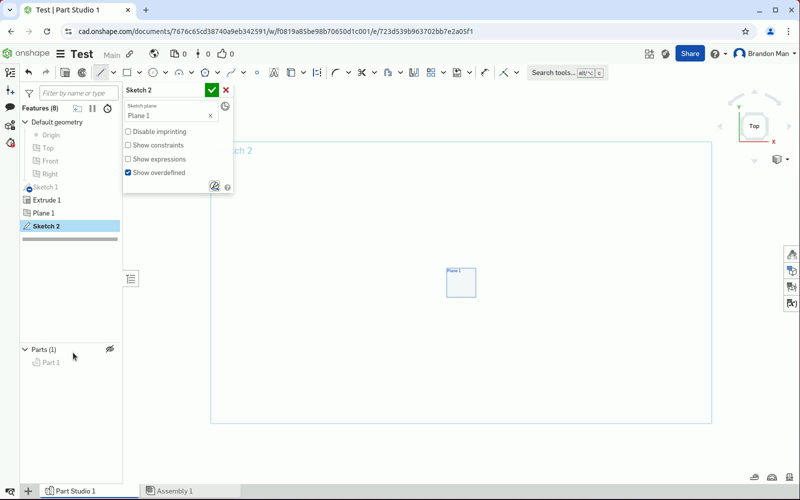
mouse_move(460, 290)
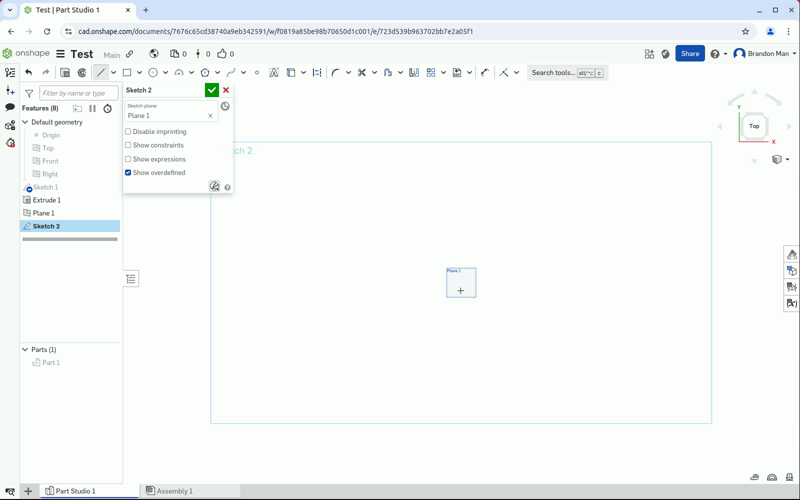
click(460, 290)
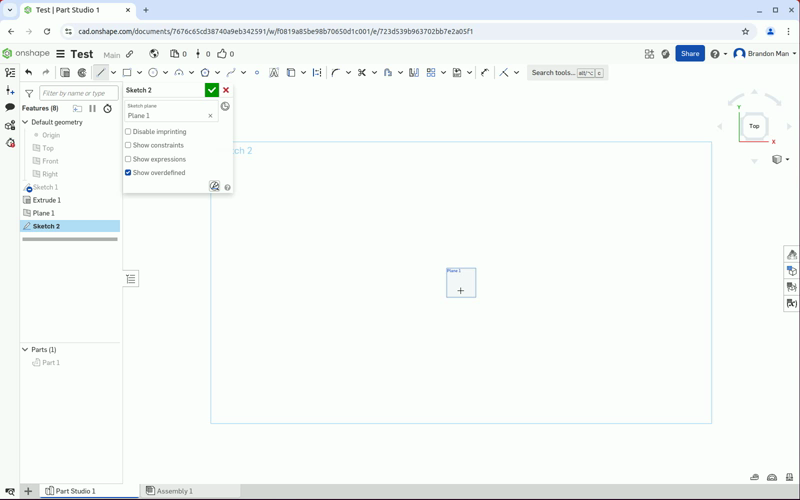
key_up(shift)
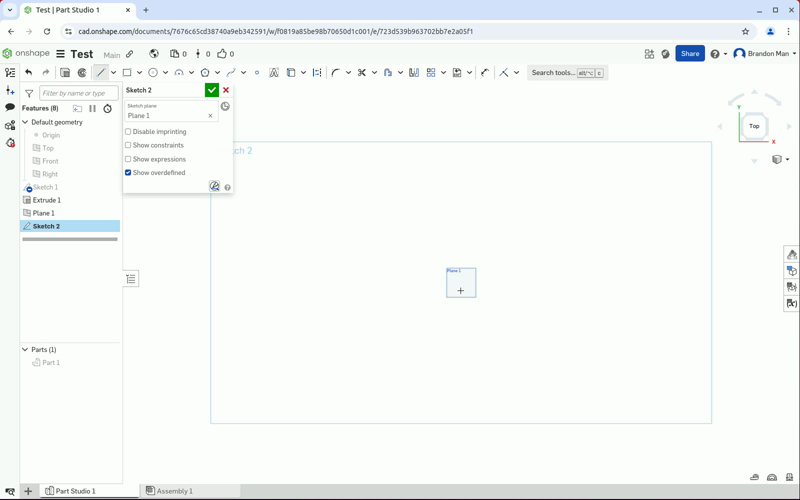
key_down(shift)
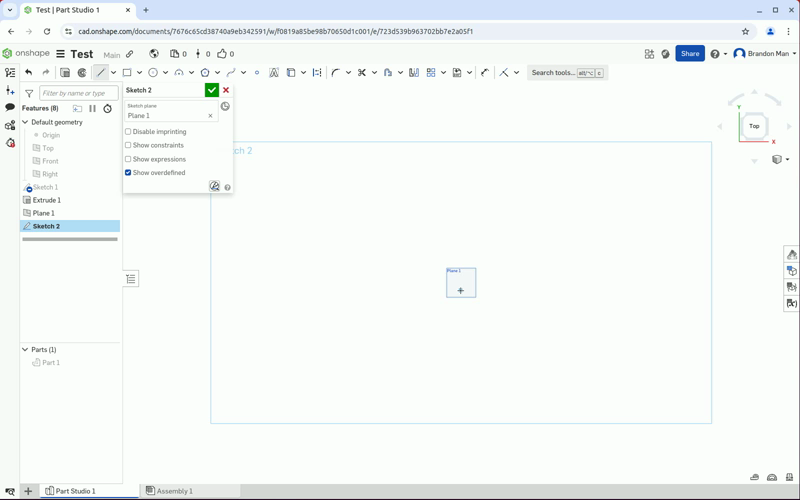
mouse_move(573, 290)
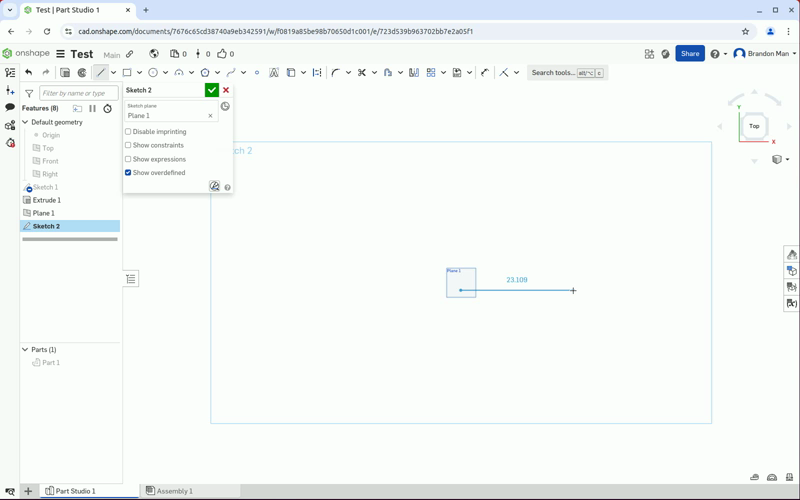
click(573, 290)
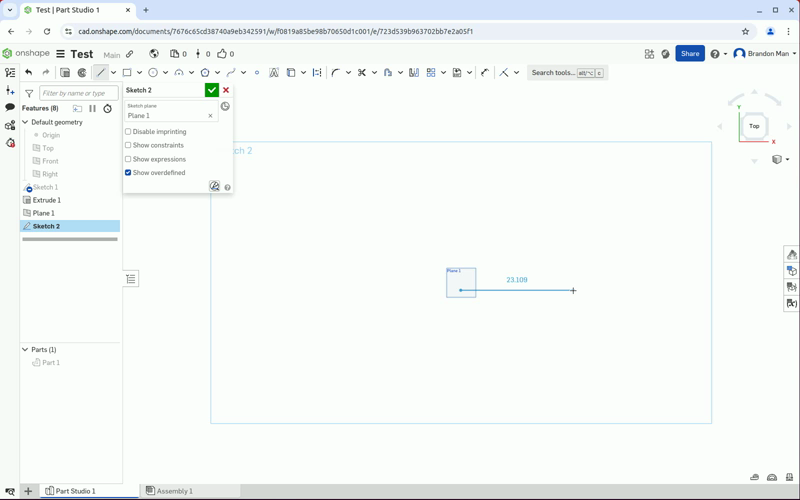
key_up(shift)
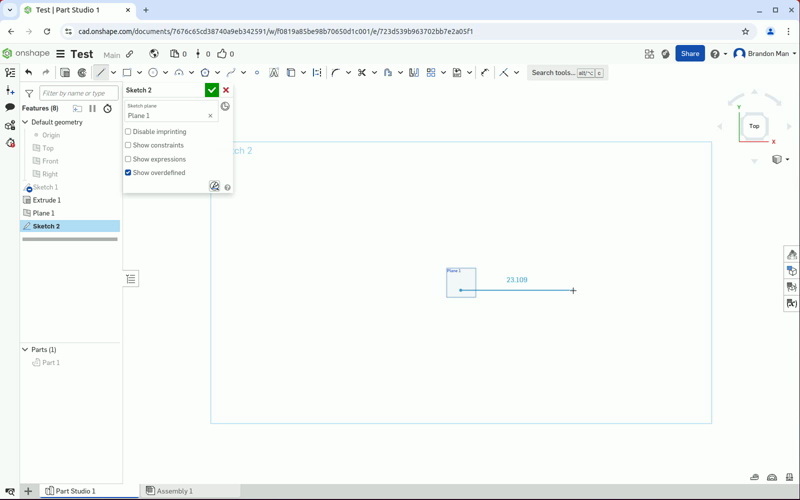
key_down(shift)
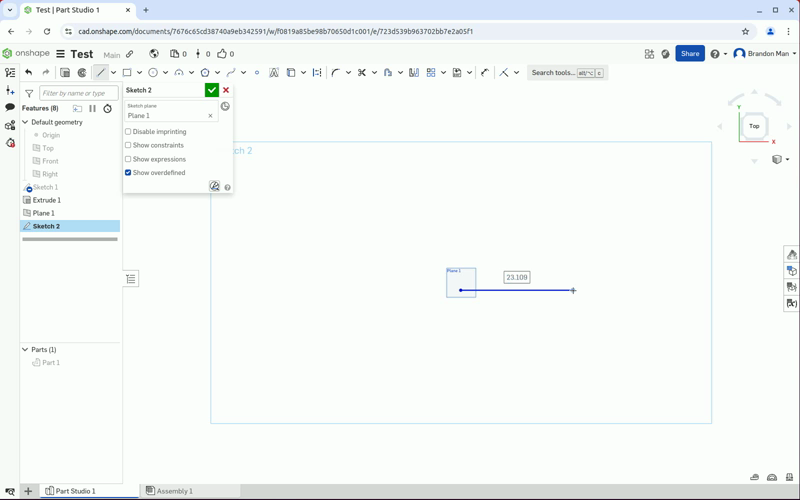
mouse_move(589, 290)
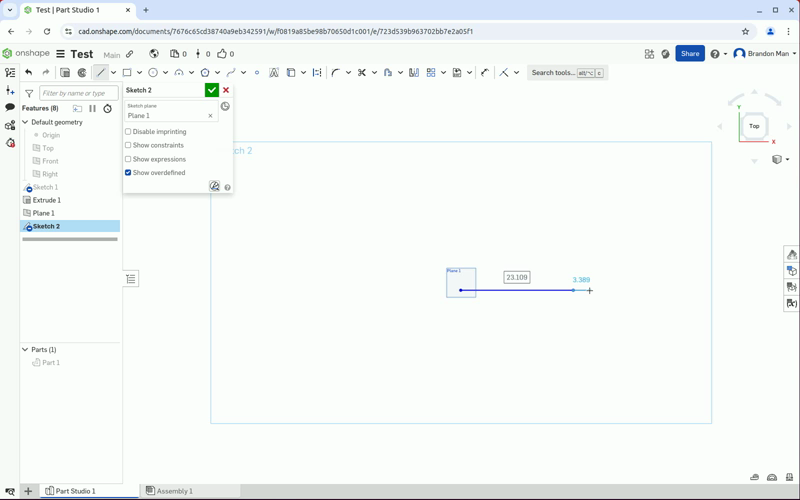
mouse_move(573, 282)
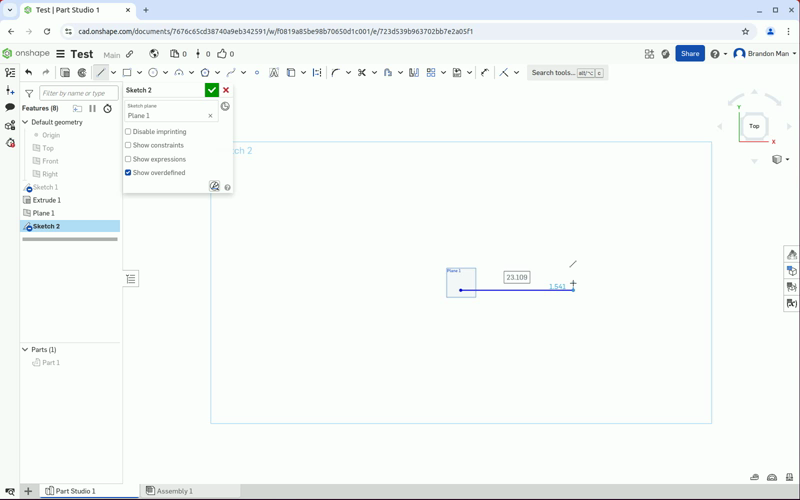
scroll(6)
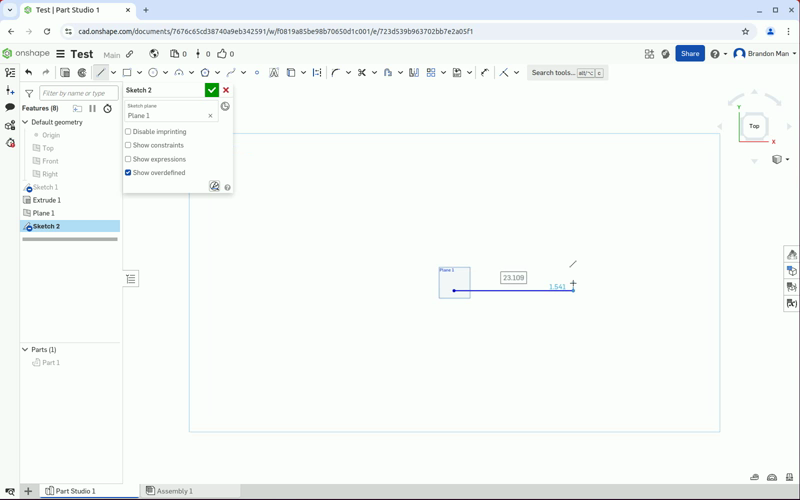
scroll(6)
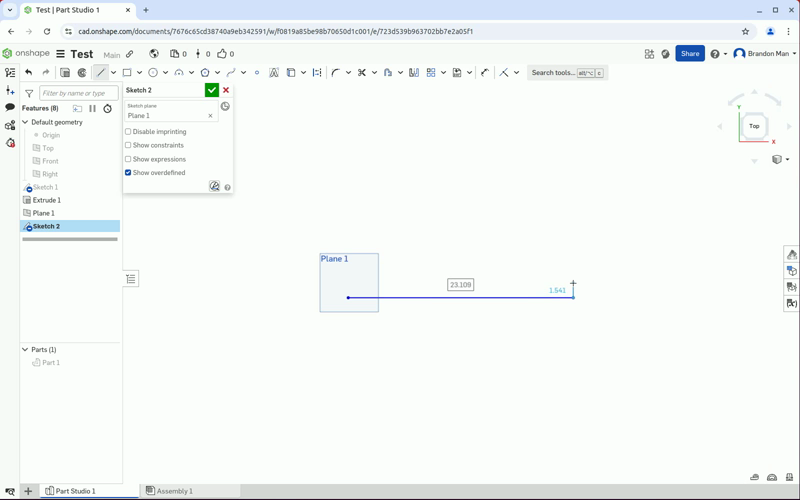
scroll(6)
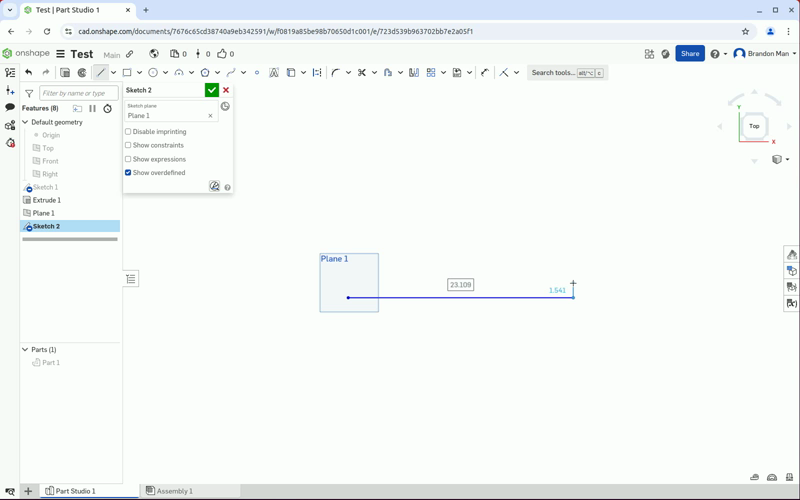
scroll(6)
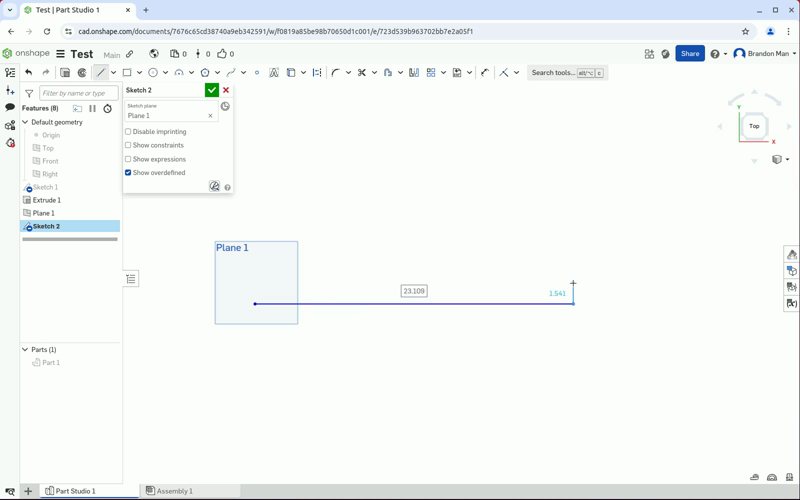
scroll(6)
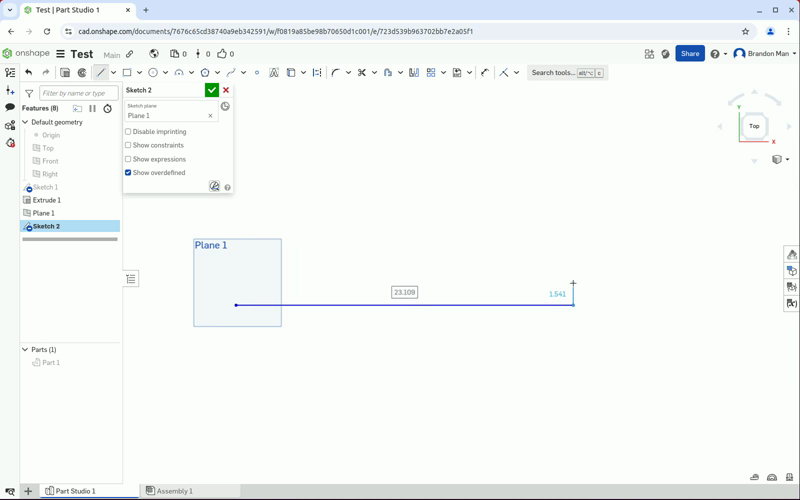
scroll(6)
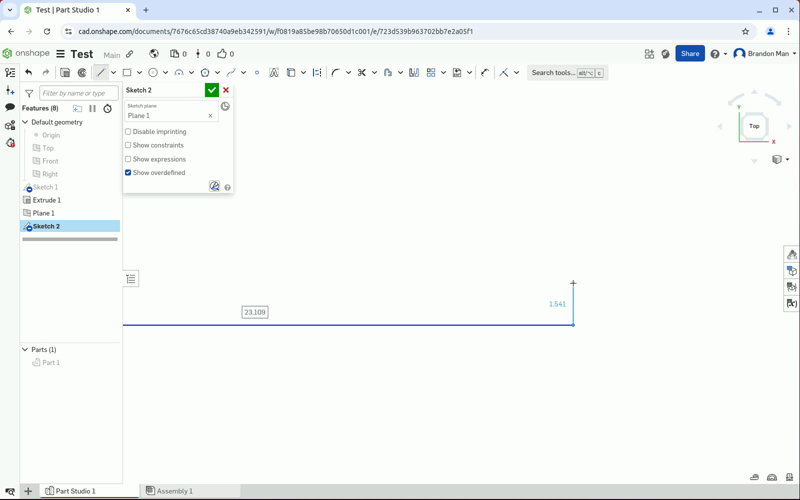
scroll(6)
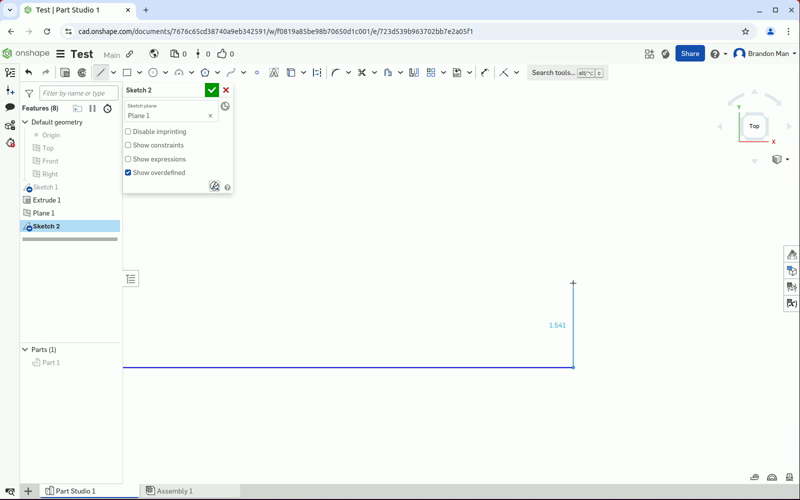
click(573, 282)
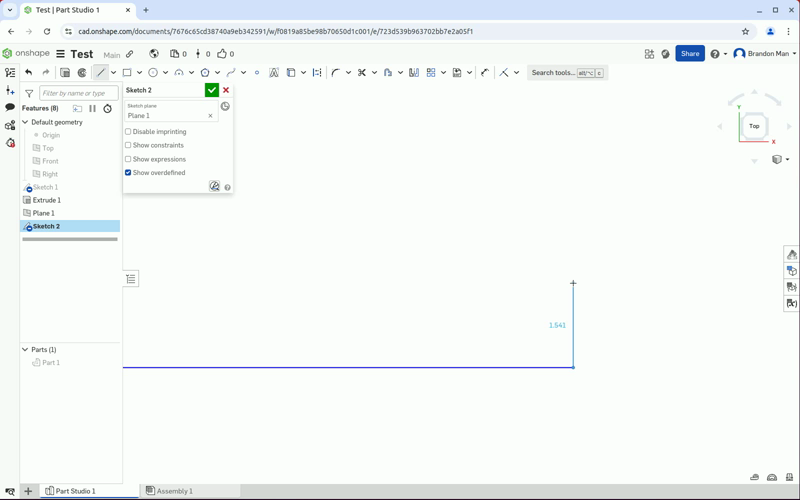
scroll(-6)
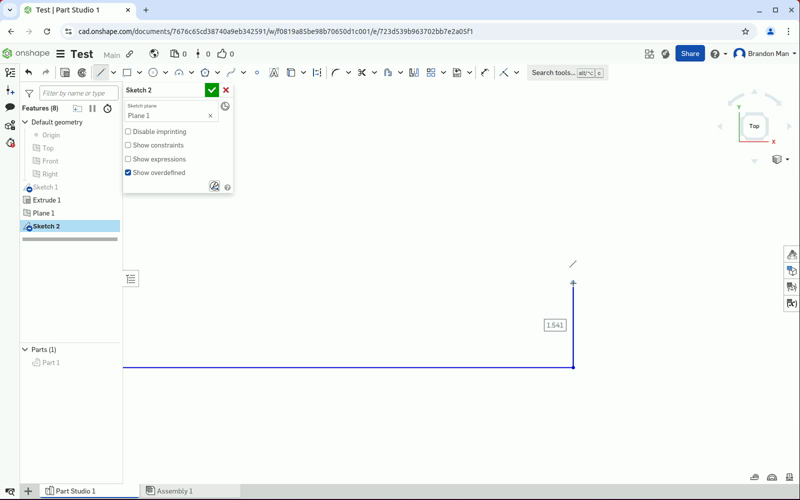
scroll(-6)
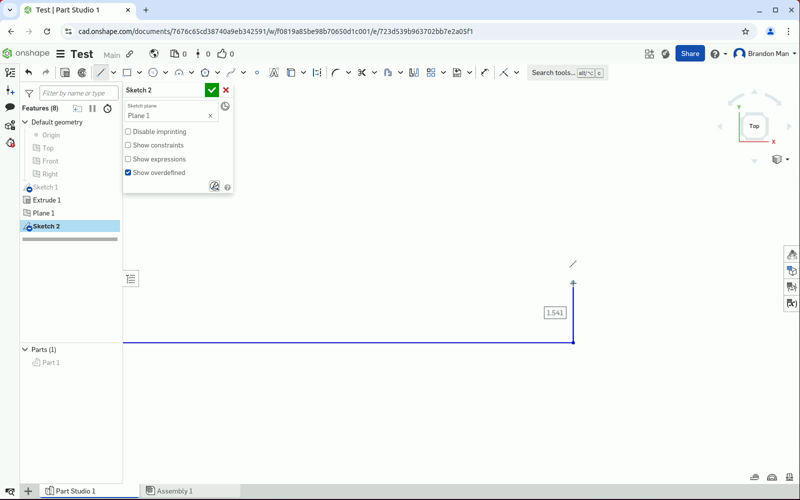
scroll(-6)
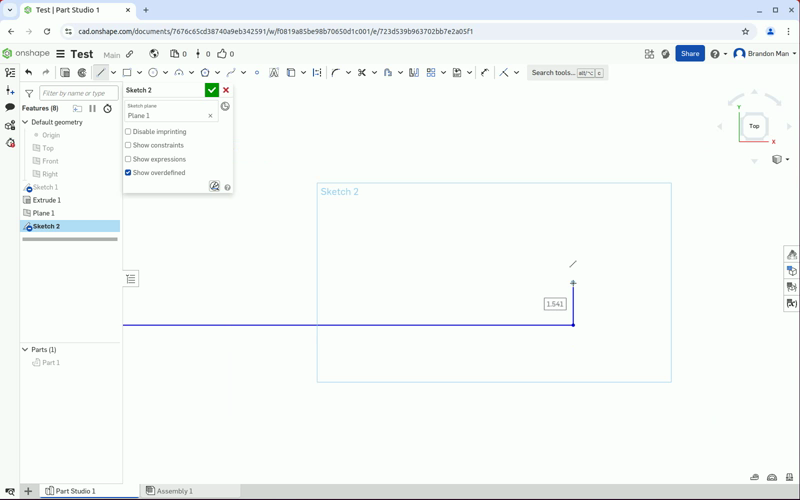
scroll(-6)
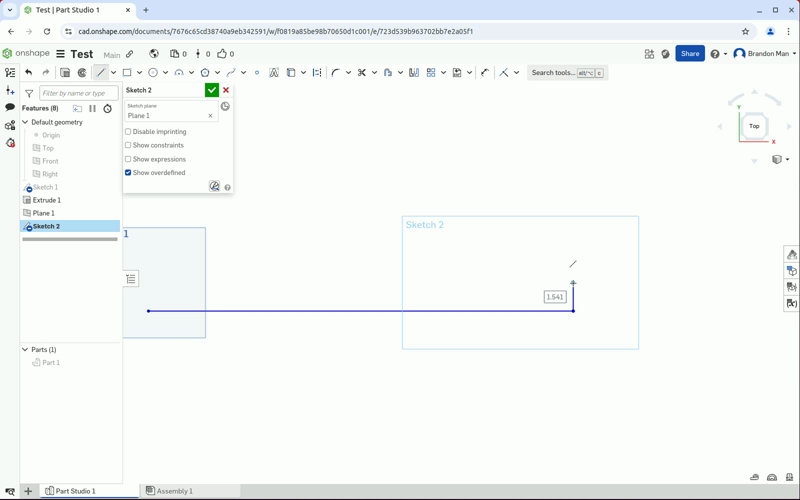
scroll(-6)
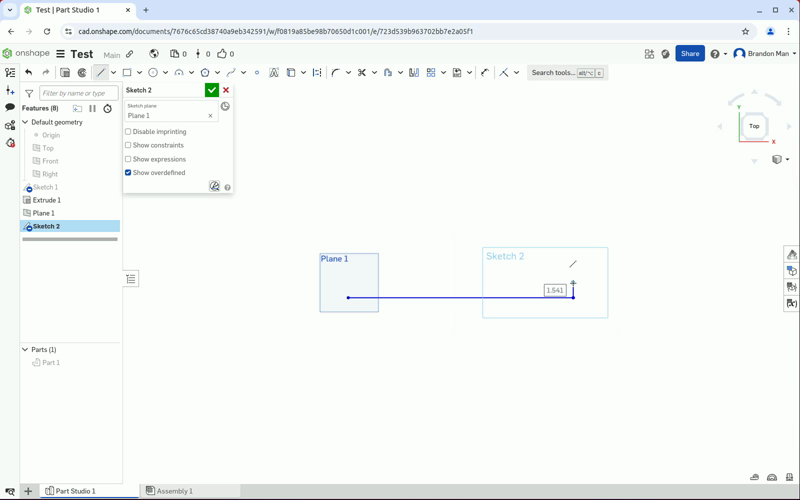
scroll(-6)
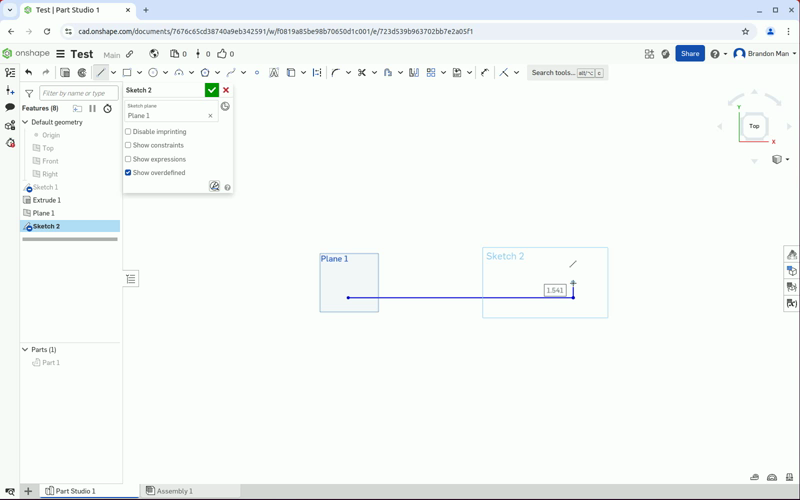
scroll(-6)
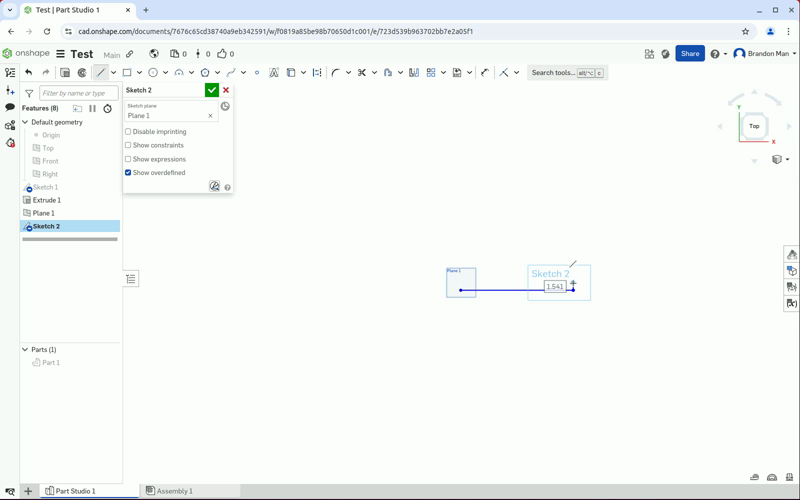
key_up(shift)
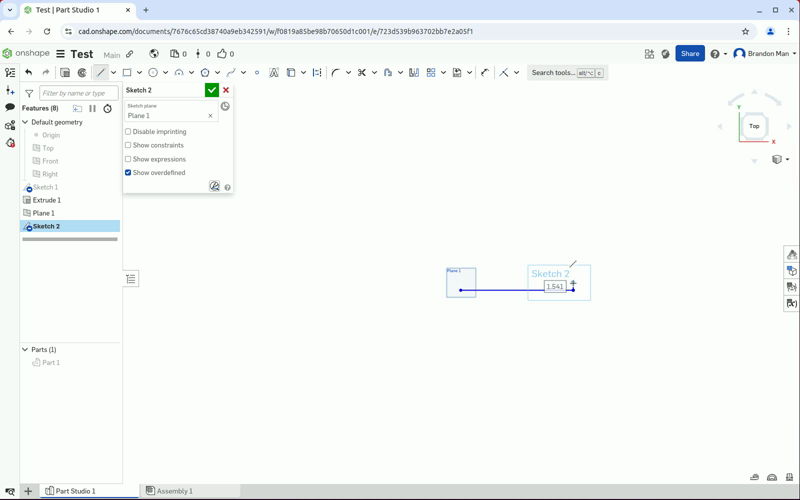
key_down(shift)
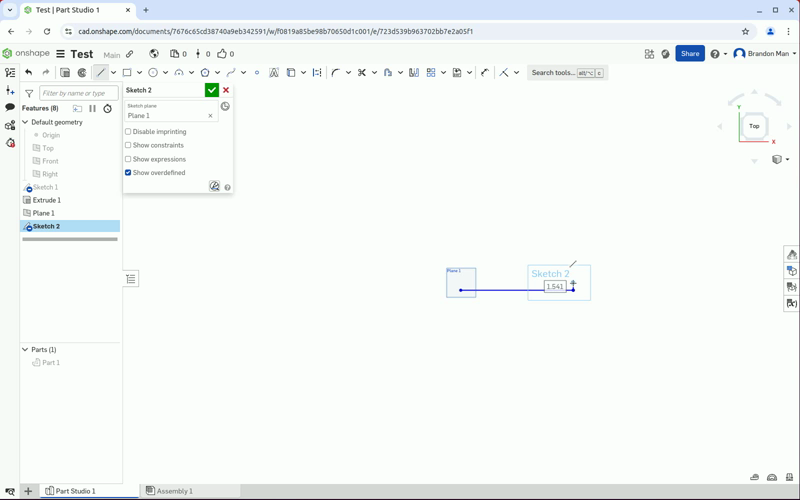
mouse_move(460, 282)
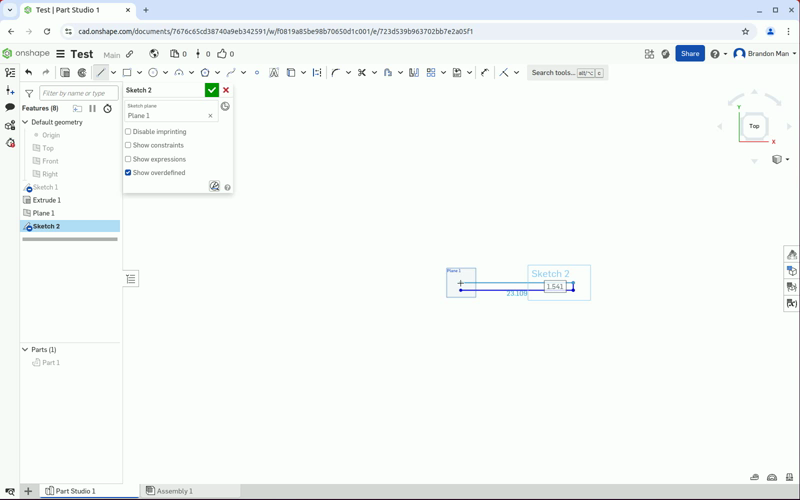
click(460, 282)
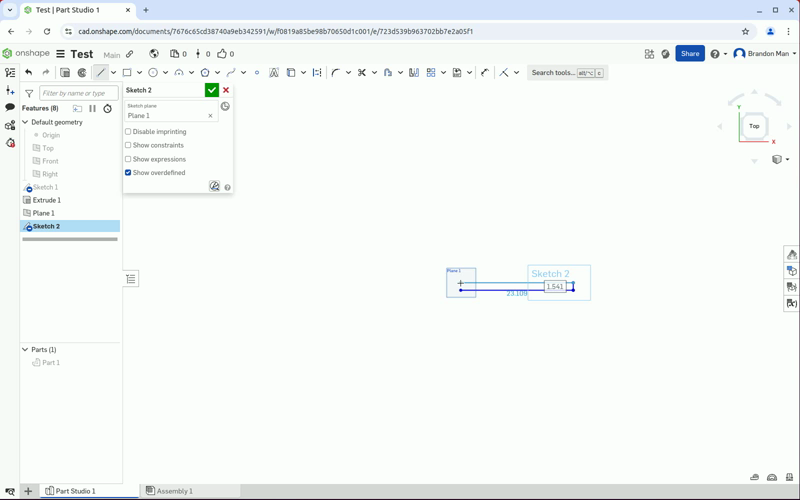
key_up(shift)
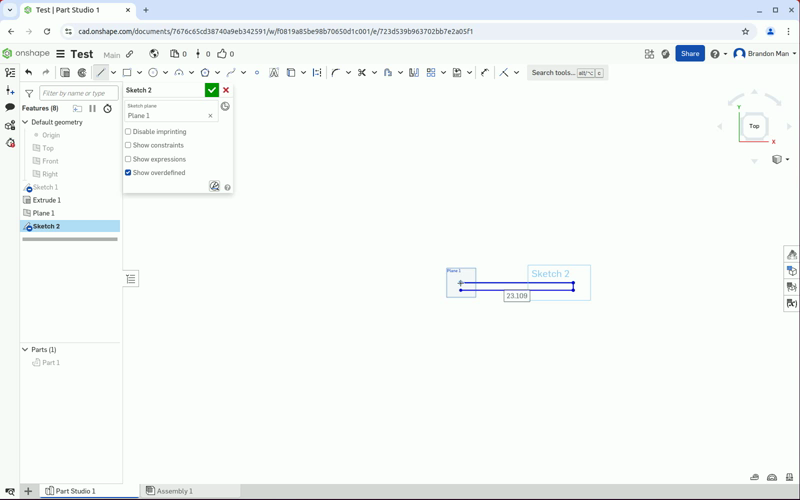
mouse_move(490, 282)
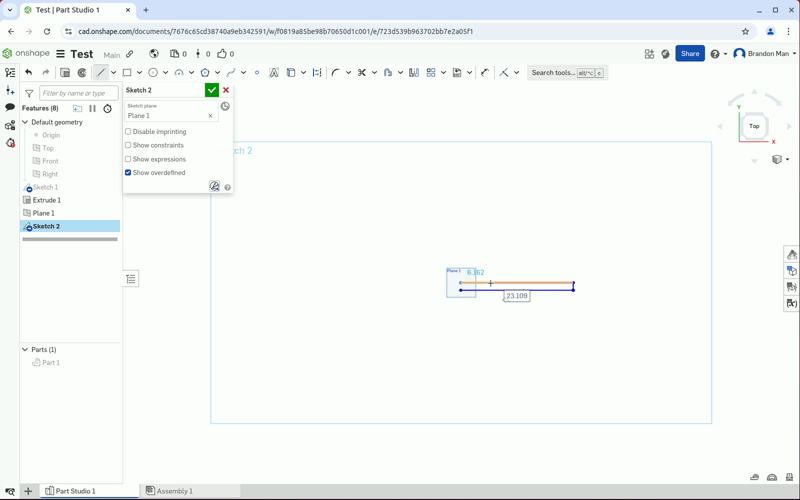
key_down(shift)
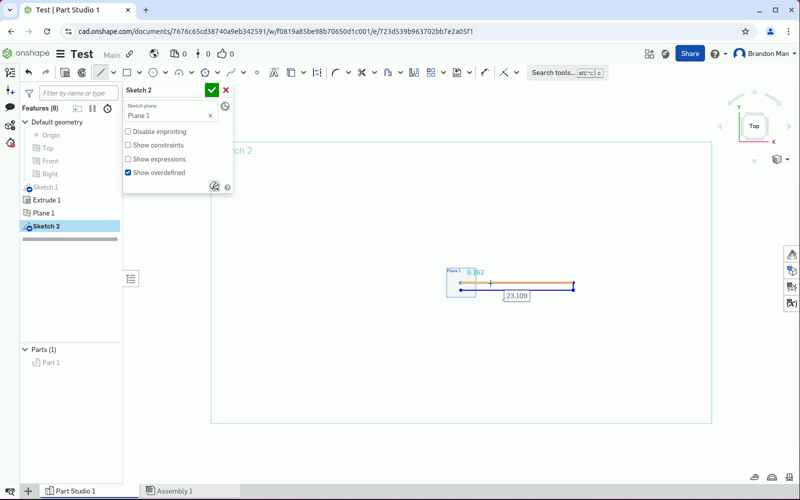
mouse_move(460, 290)
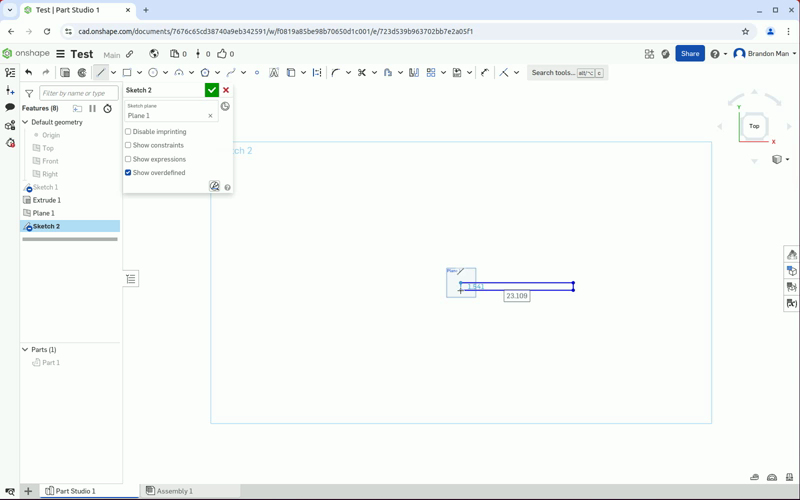
scroll(6)
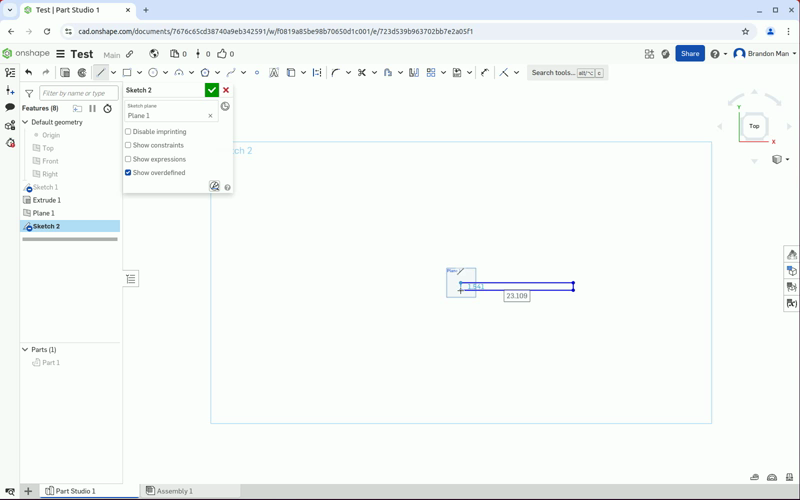
scroll(6)
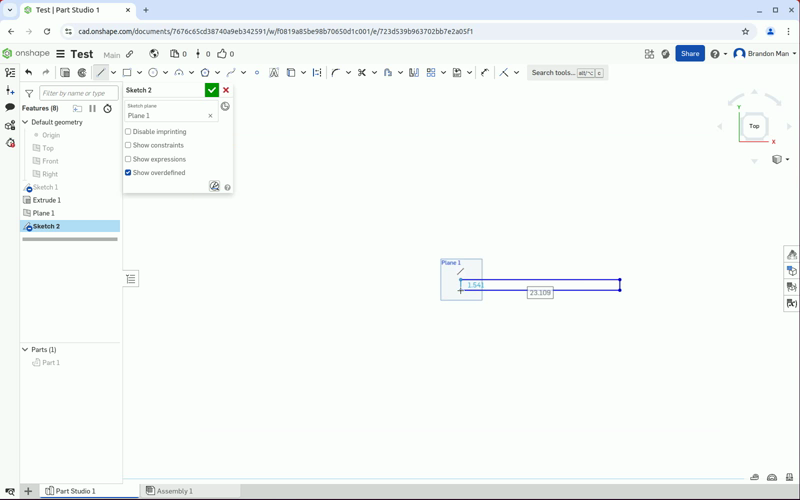
scroll(6)
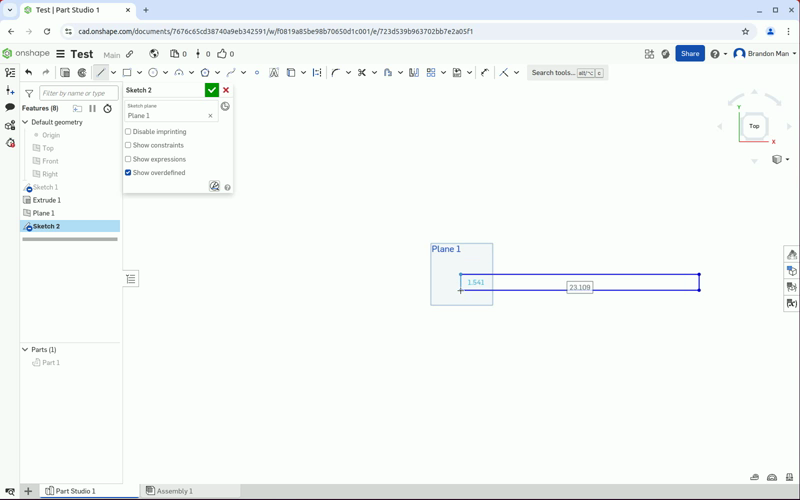
scroll(6)
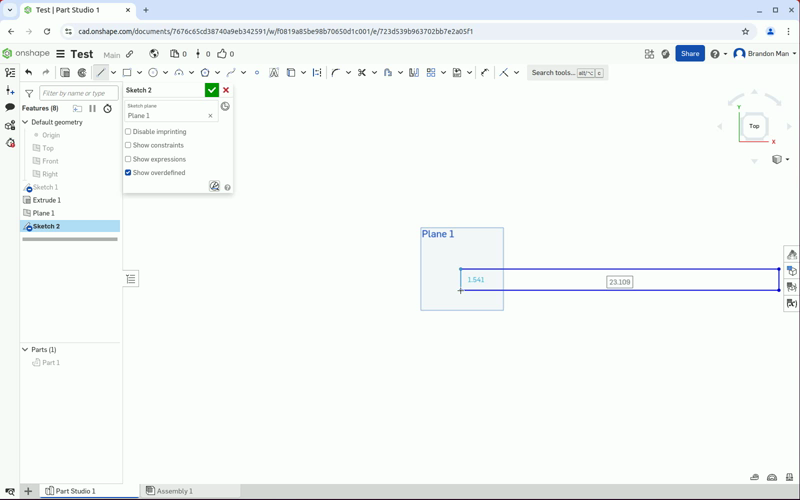
scroll(6)
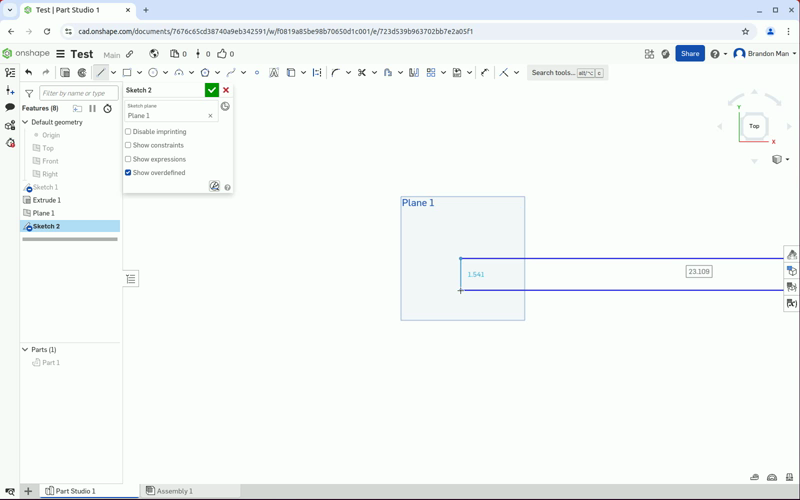
scroll(6)
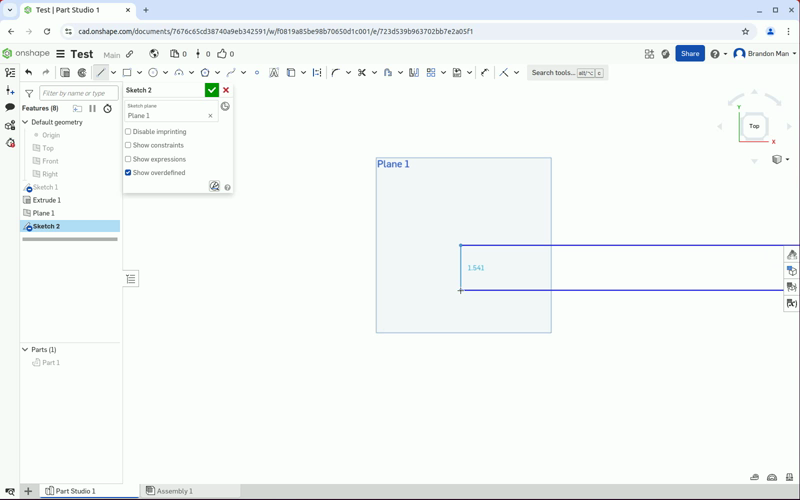
scroll(6)
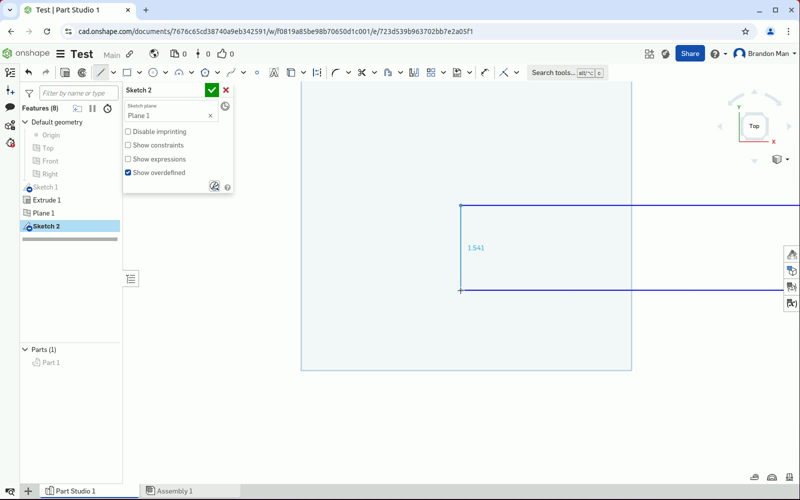
key_up(shift)
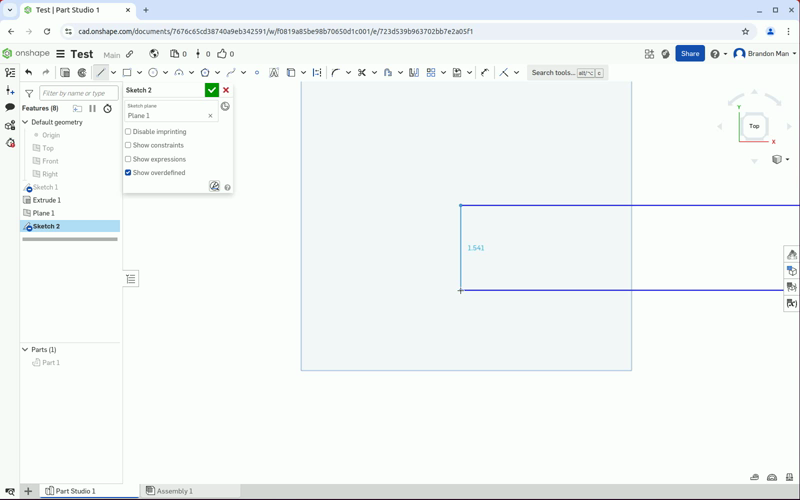
click(460, 290)
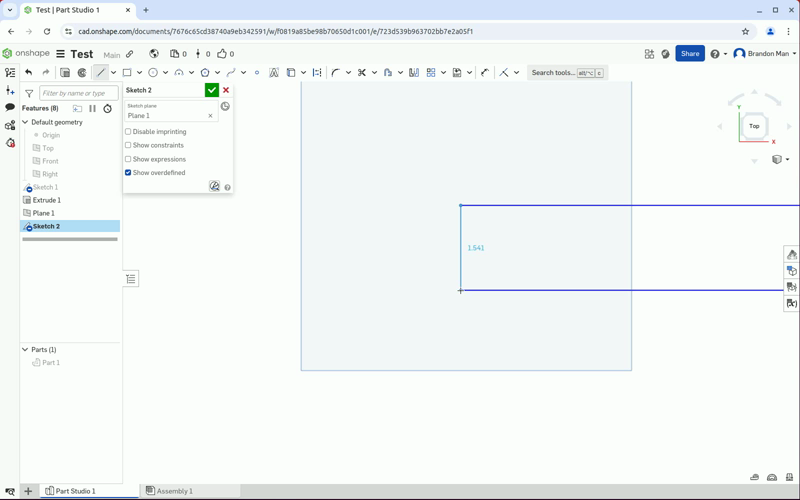
scroll(-6)
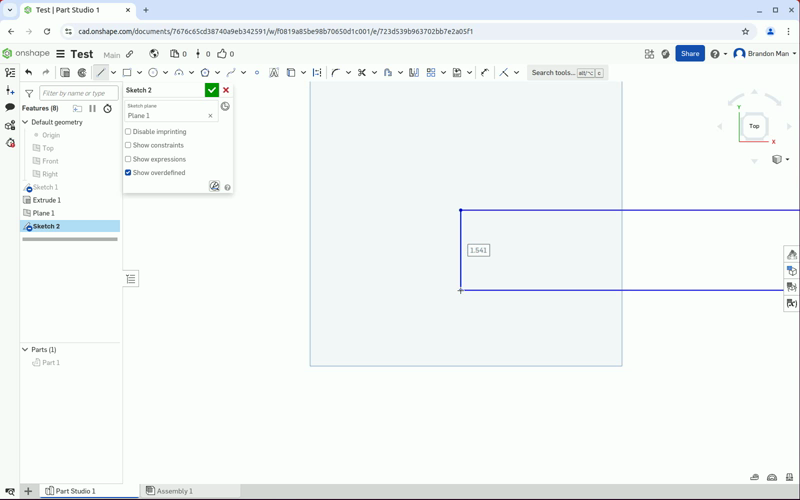
scroll(-6)
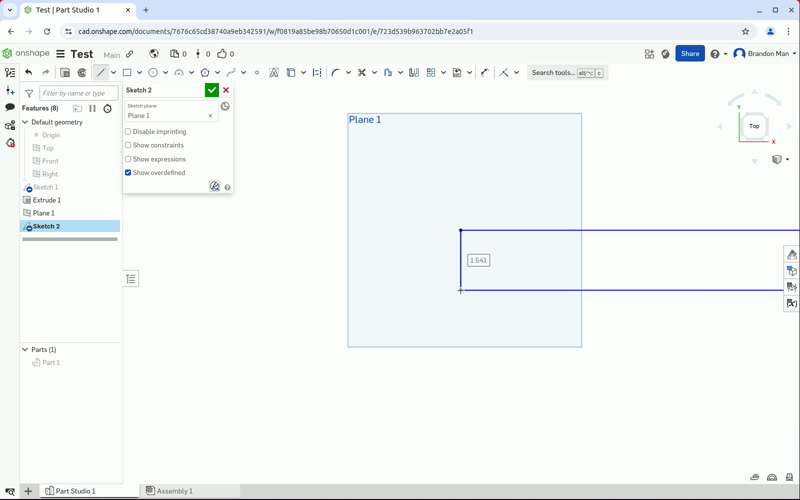
scroll(-6)
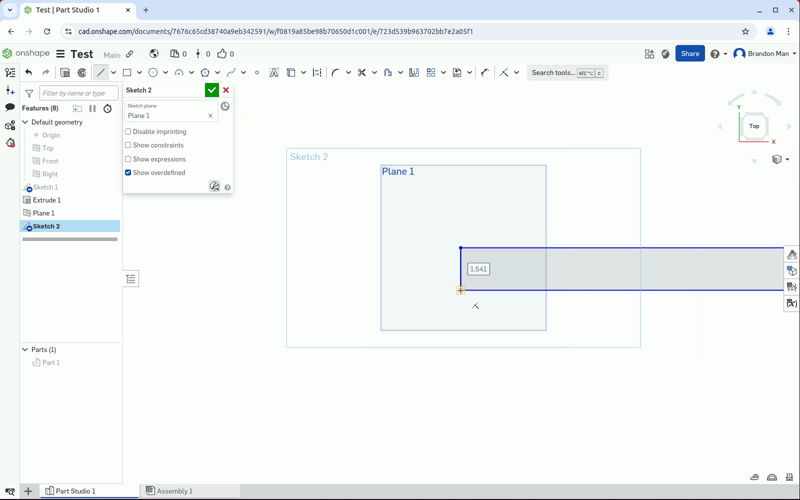
scroll(-6)
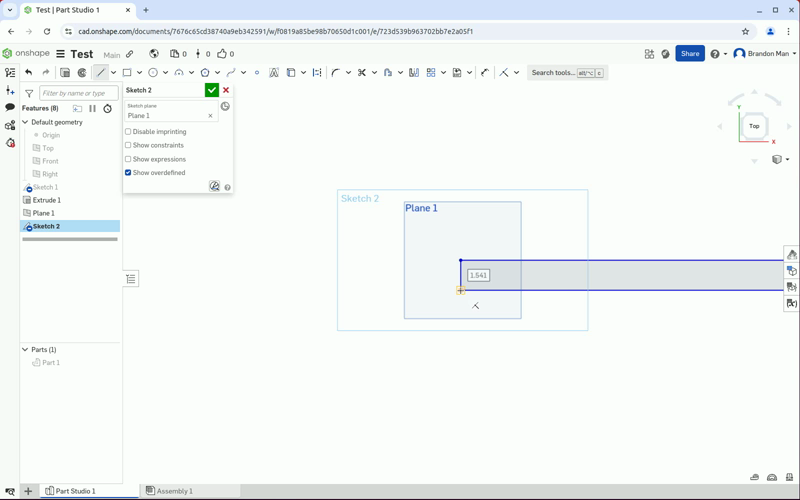
scroll(-6)
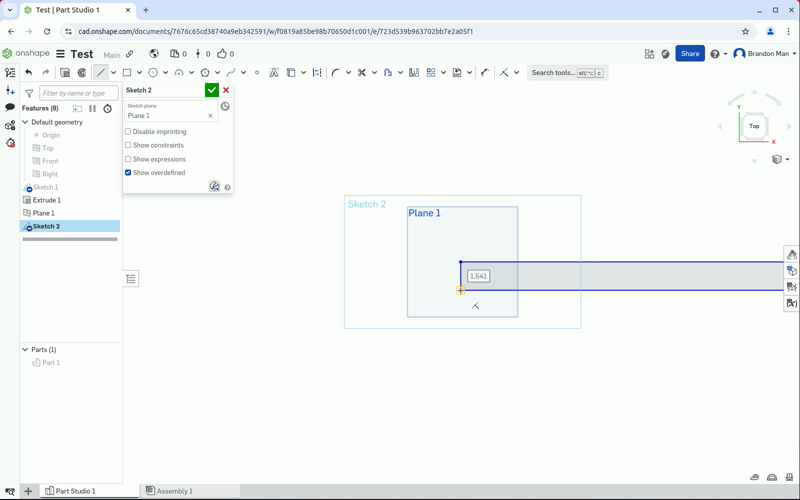
scroll(-6)
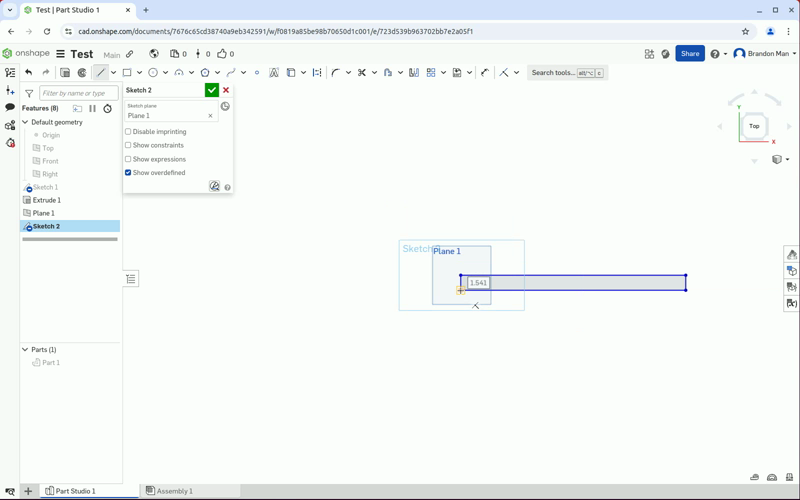
scroll(-6)
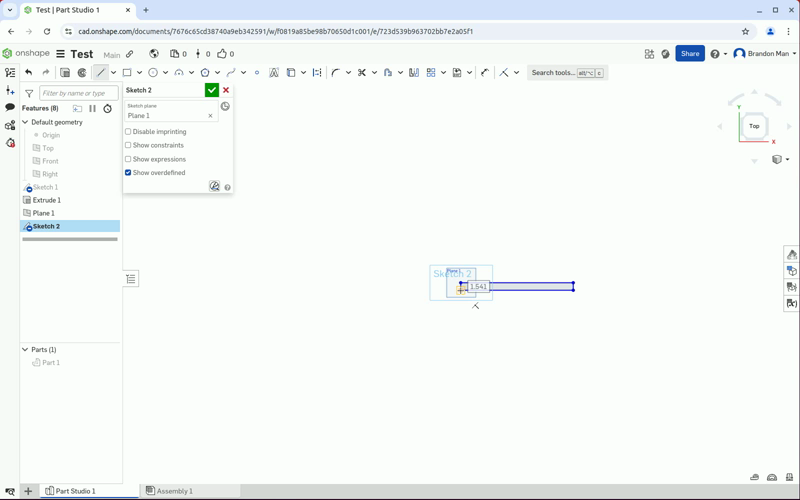
key(esc)
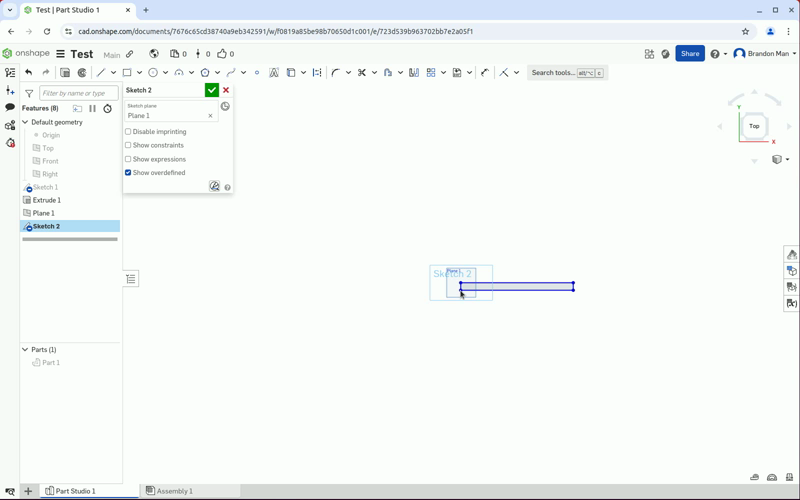
mouse_move(487, 289)
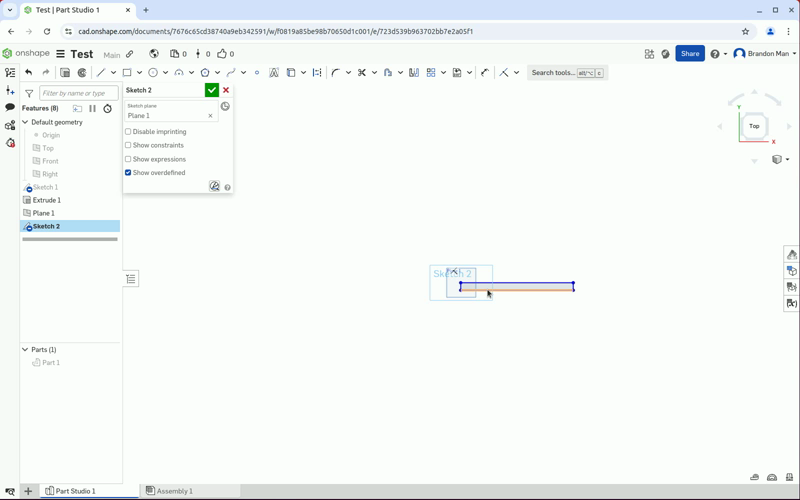
scroll(6)
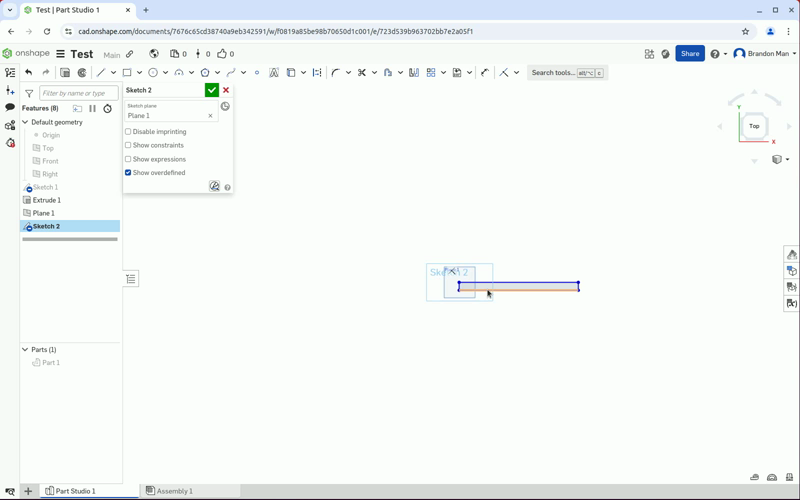
scroll(6)
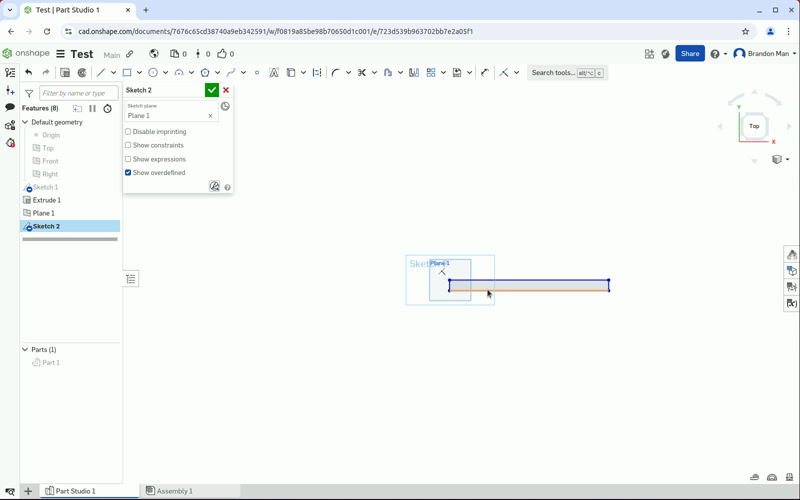
scroll(6)
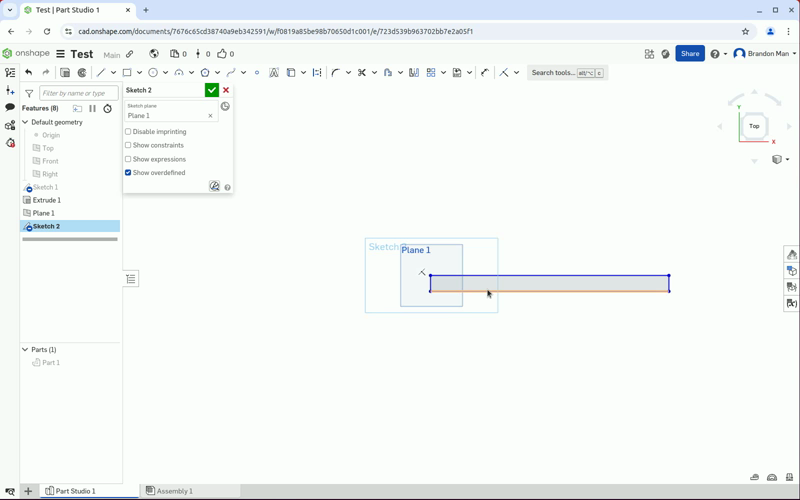
scroll(6)
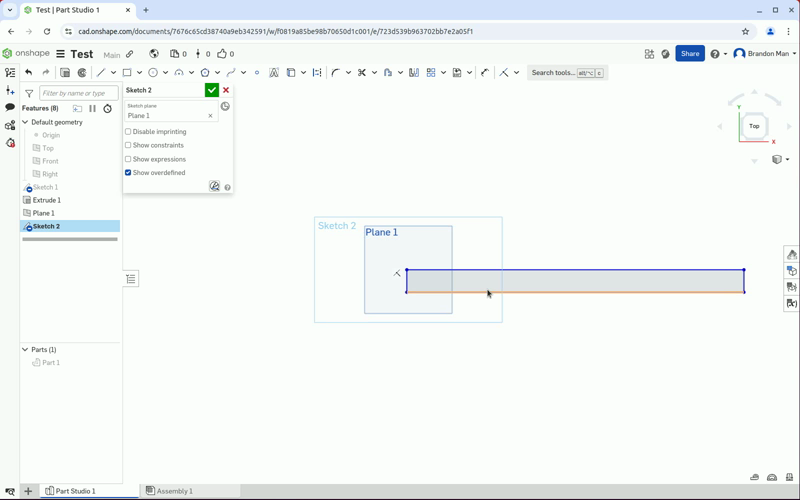
scroll(6)
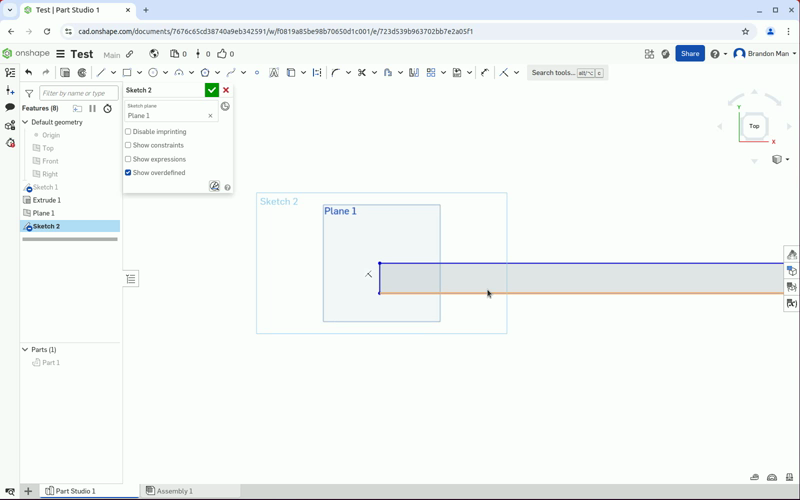
scroll(6)
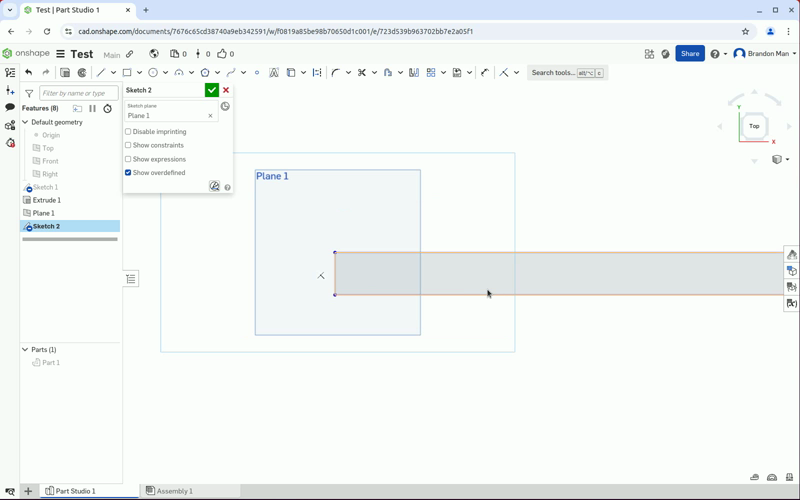
scroll(6)
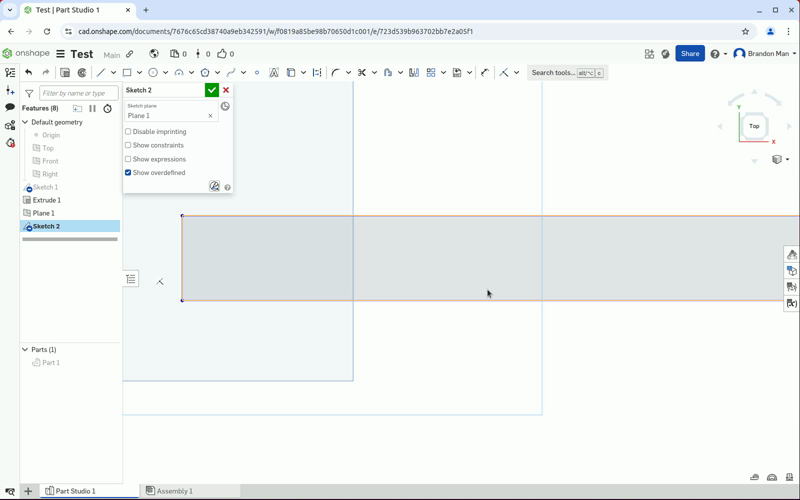
click(487, 289)
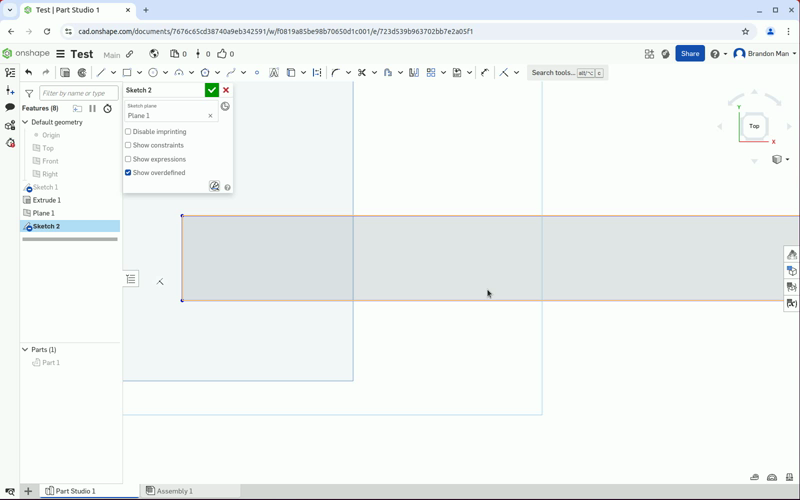
scroll(-6)
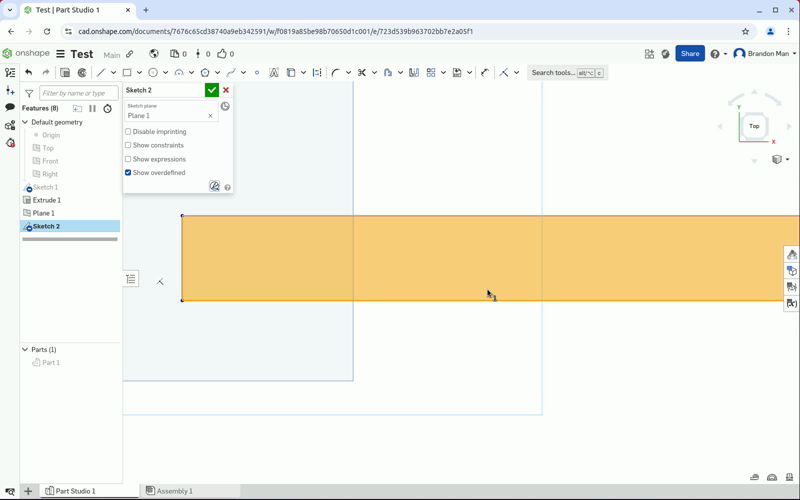
scroll(-6)
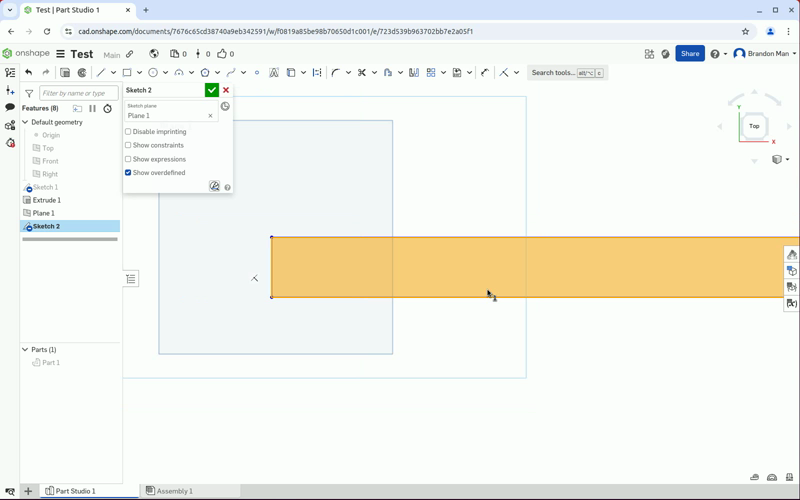
scroll(-6)
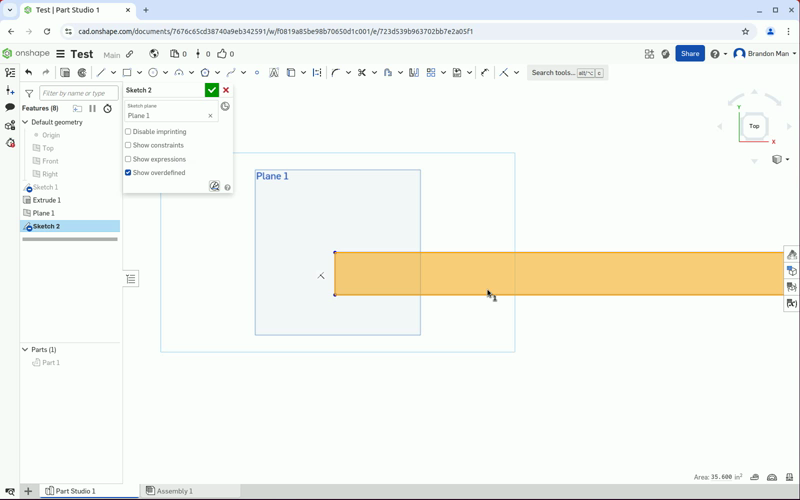
scroll(-6)
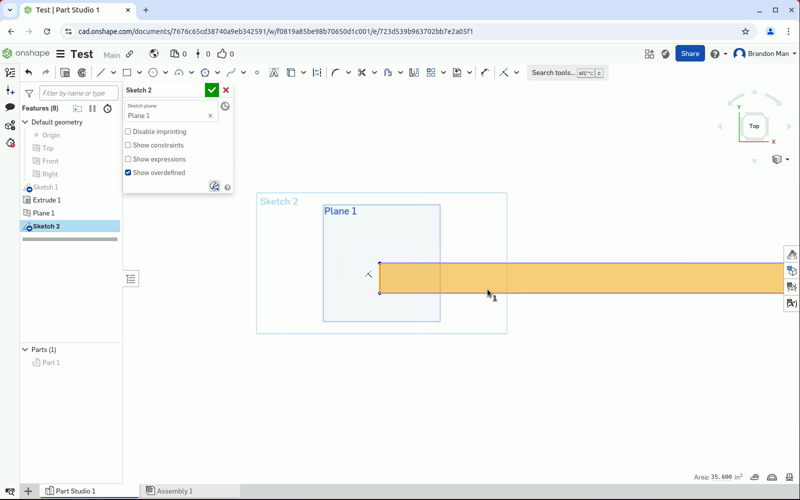
scroll(-6)
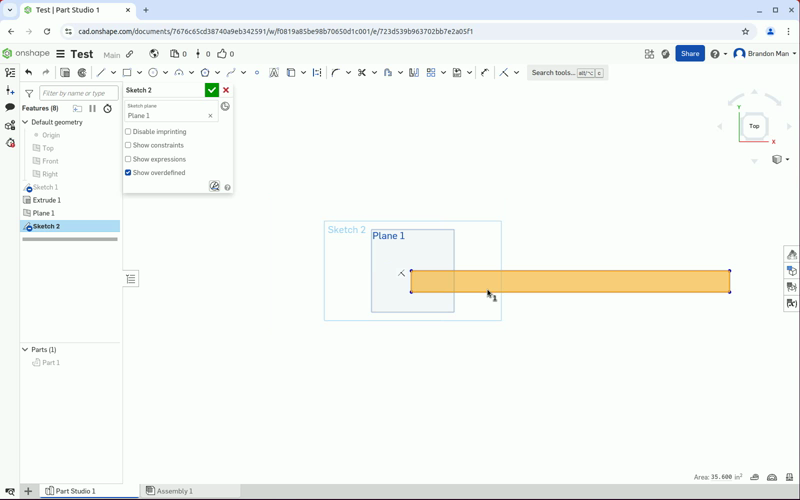
scroll(-6)
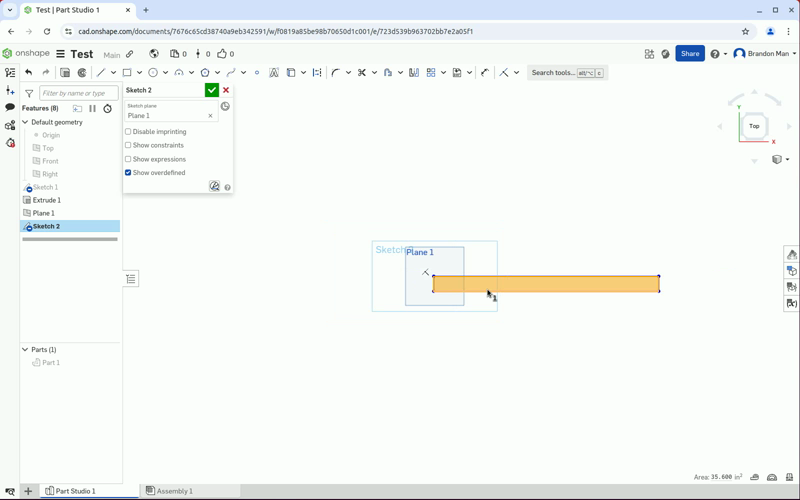
scroll(-6)
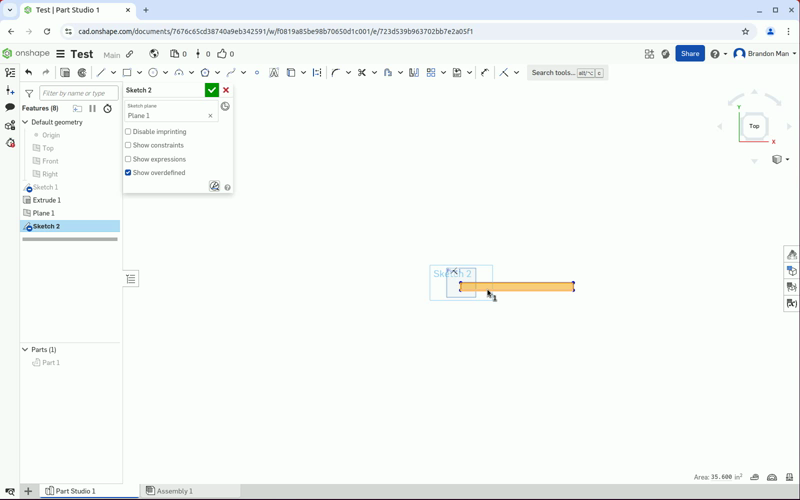
mouse_move(73, 352)
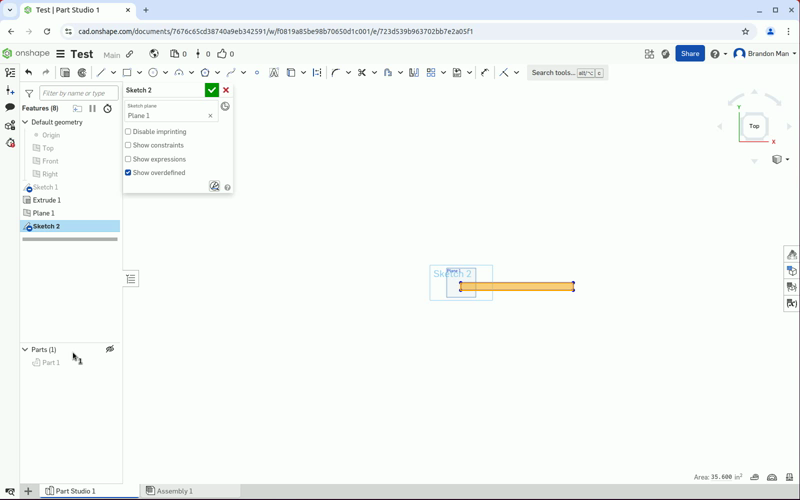
key(shift+y)
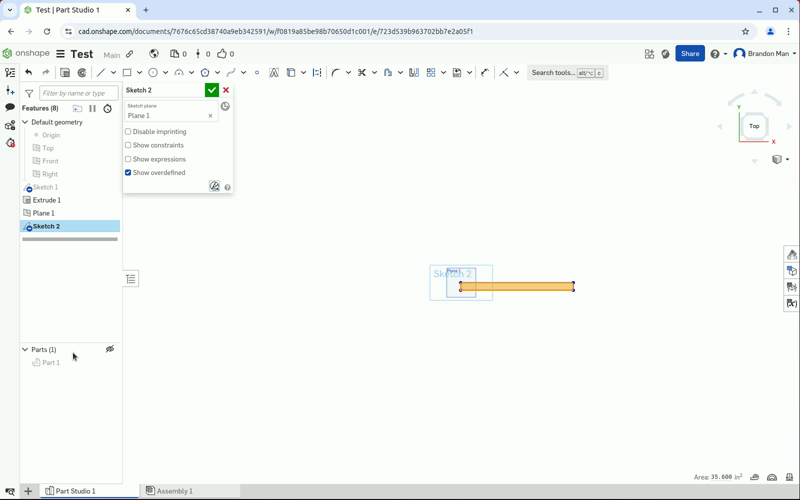
key(shift+e)
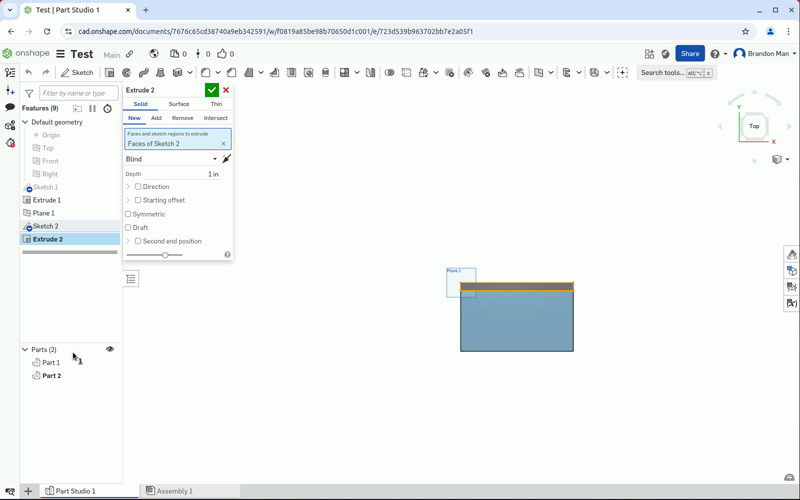
mouse_move(143, 106)
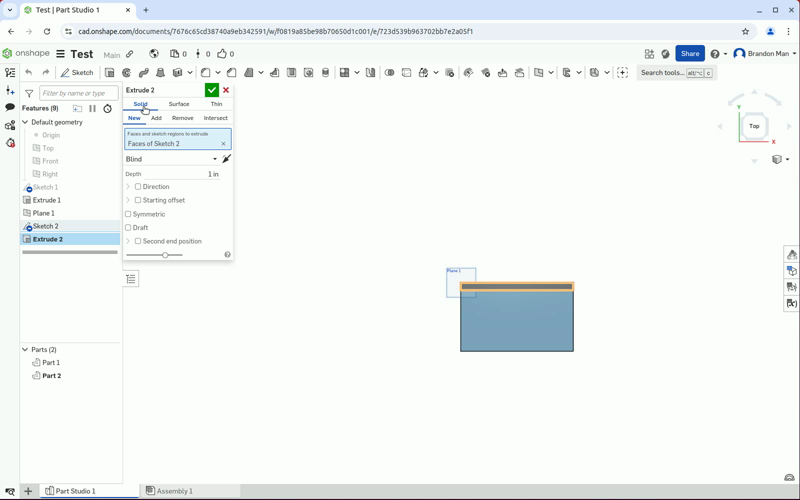
click(143, 106)
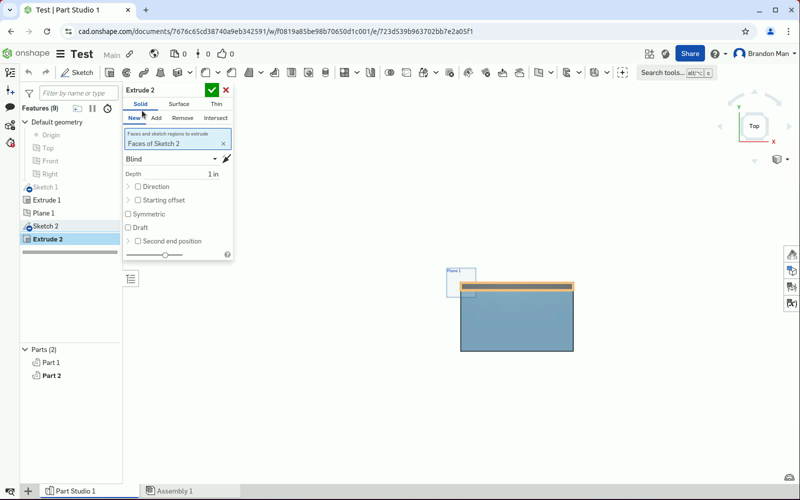
mouse_move(137, 120)
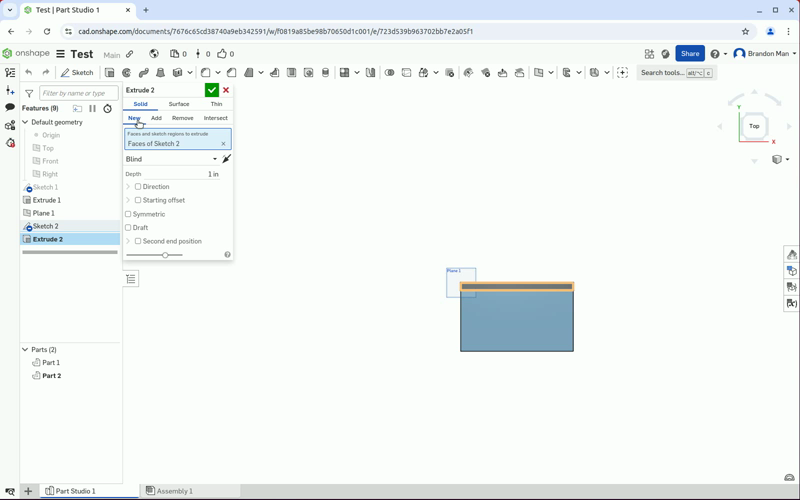
click(137, 120)
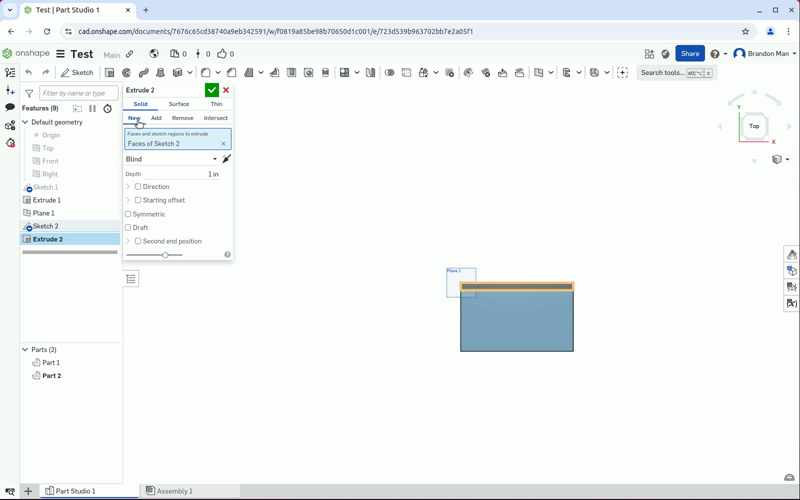
key(tab, 4)
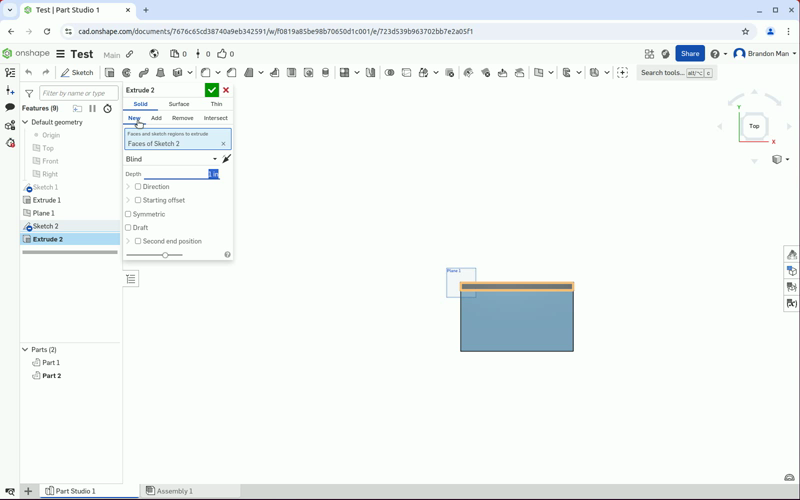
text(12.517)
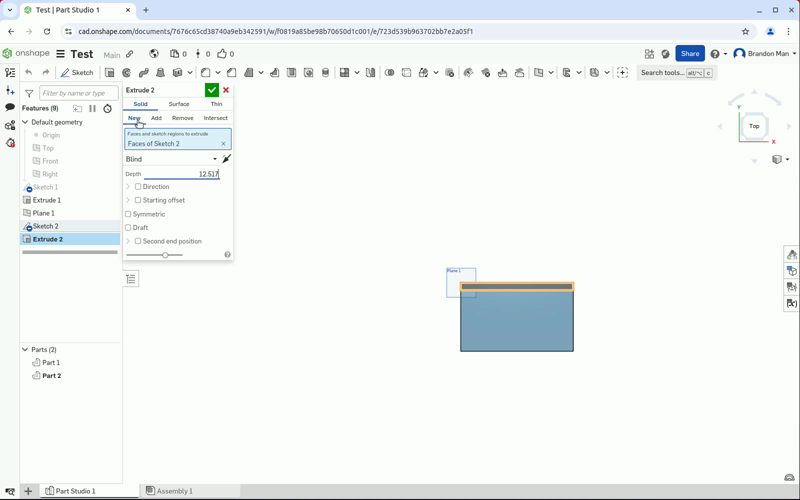
key(enter)
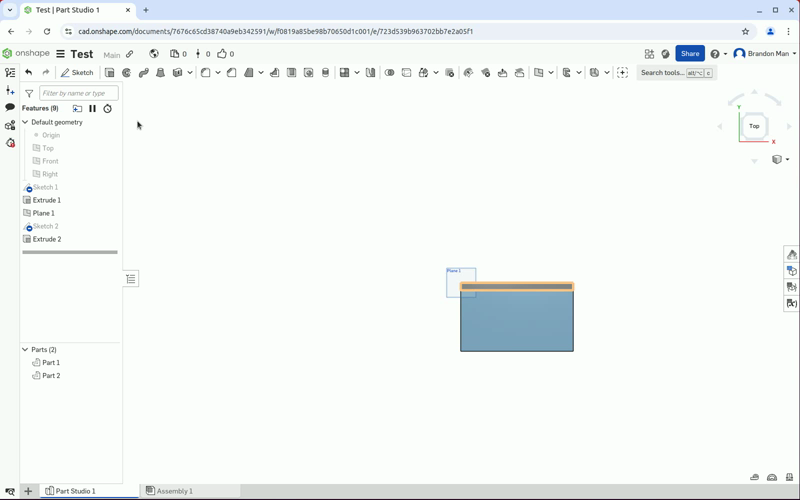
key(shift+h)
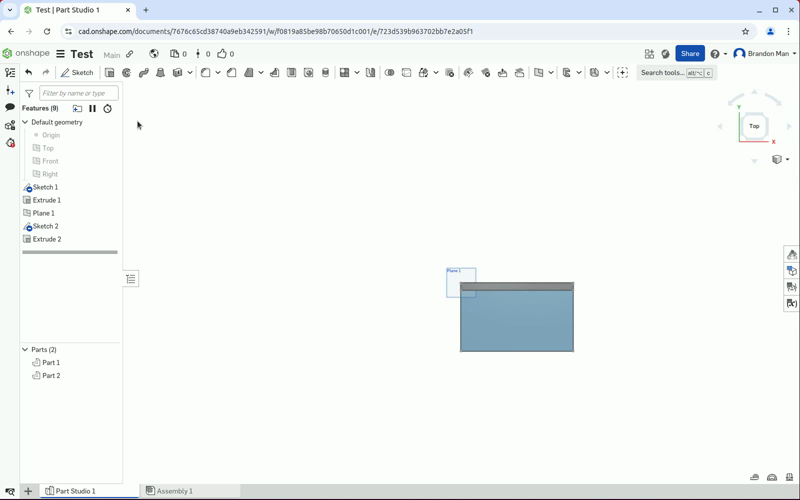
key(shift+h)
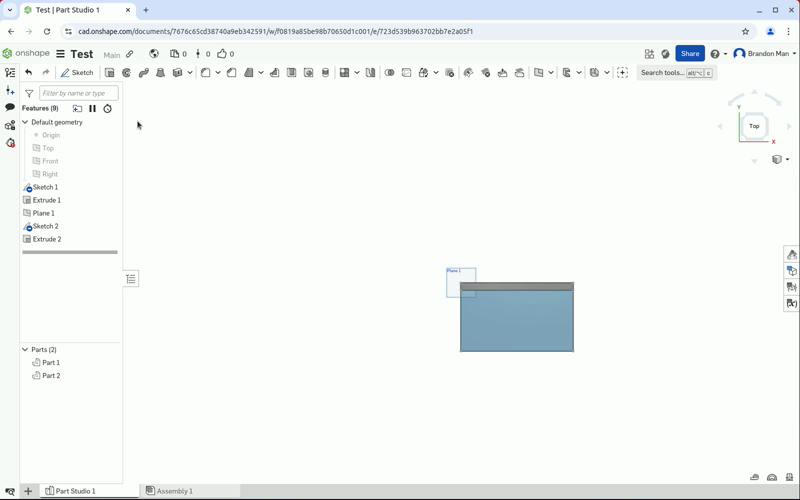
key(shift+7)
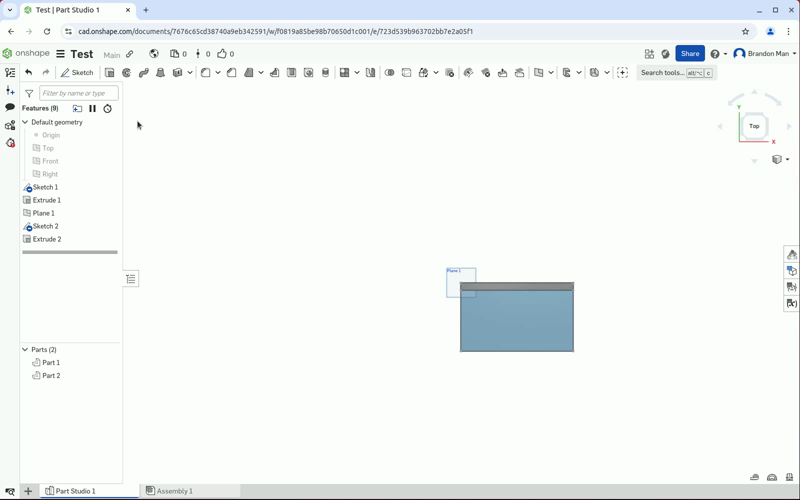
key(up, 3)
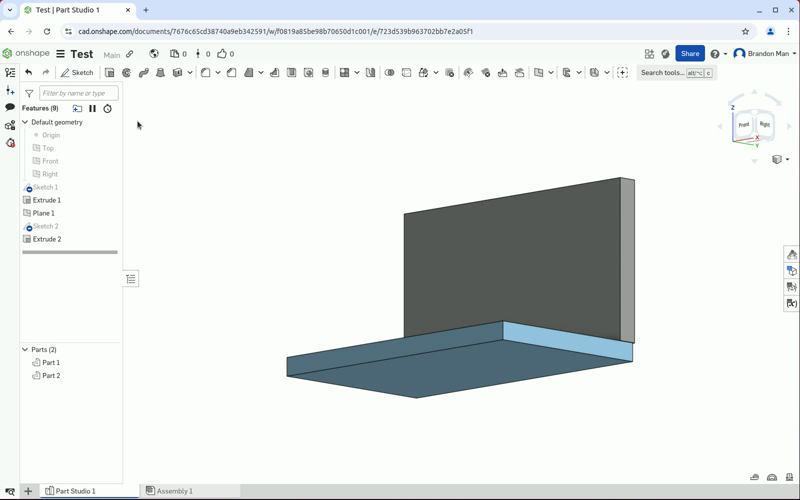
key(left, 3)
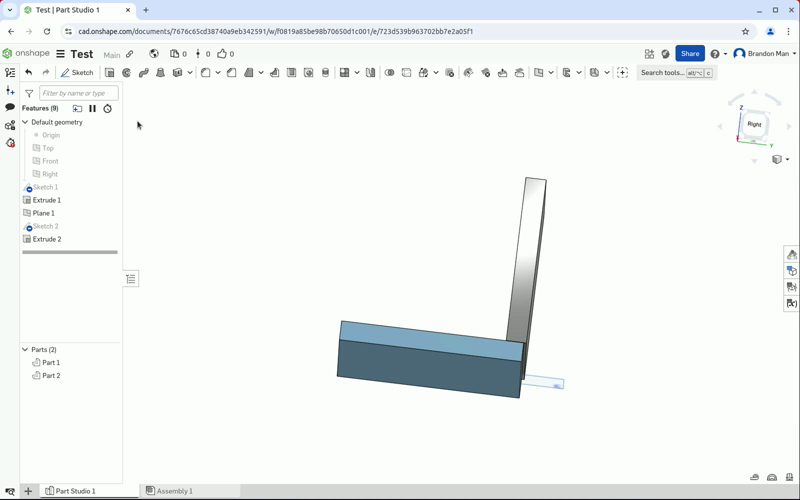
key(right, 3)
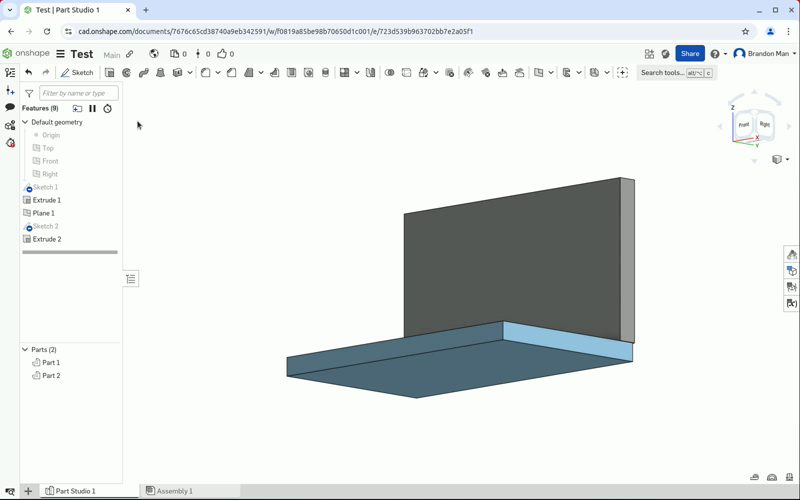
key(down, 3)
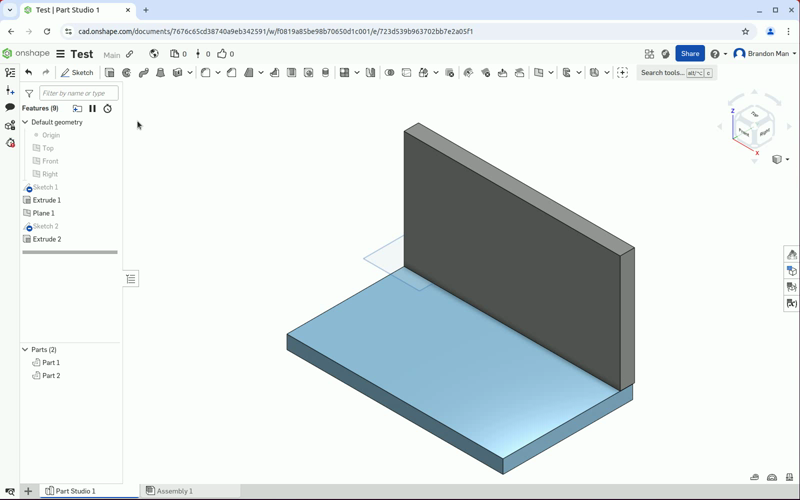
mouse_move(73, 189)
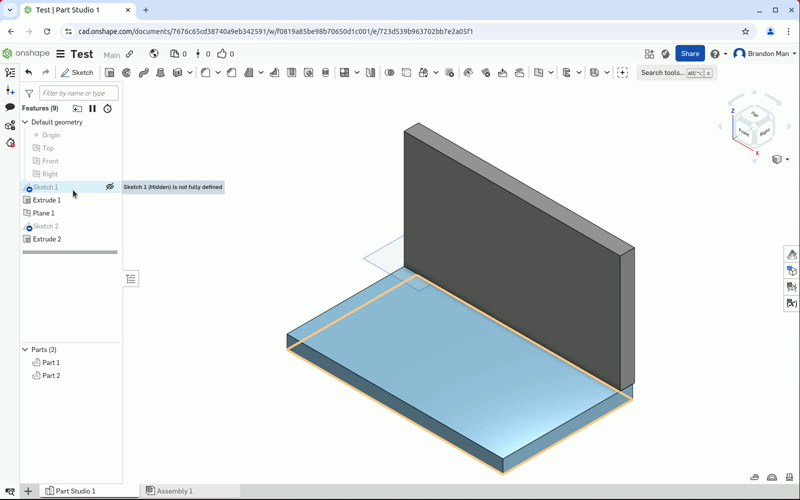
click(73, 189)